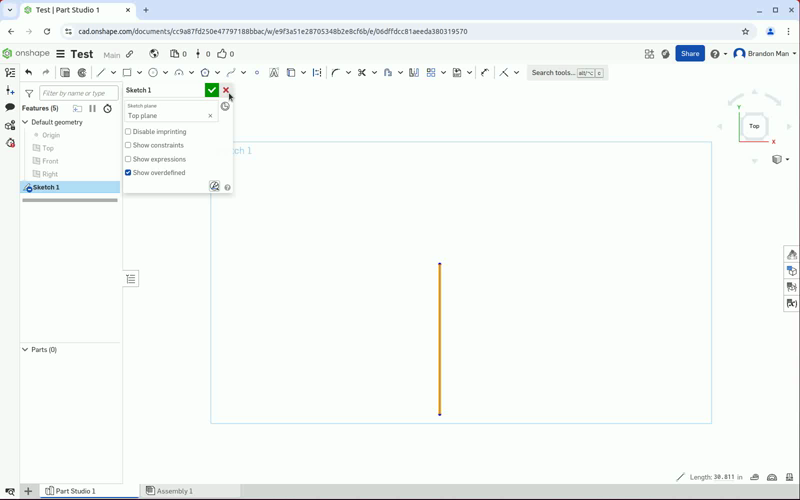
key(shift+h)
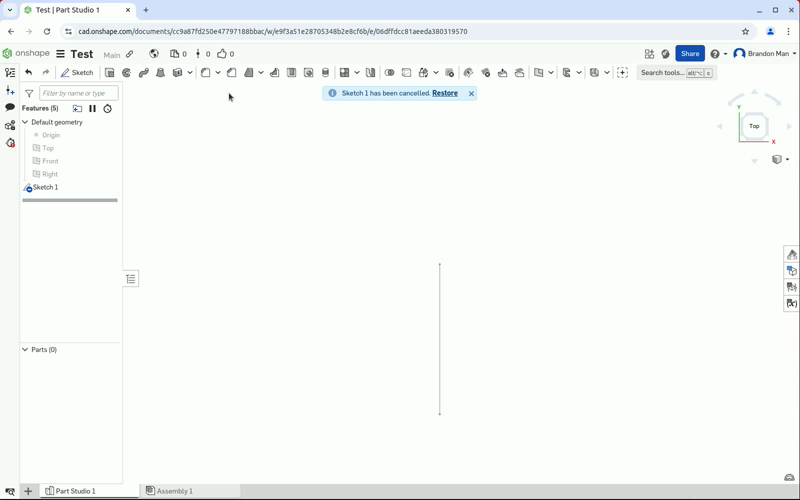
key(shift+s)
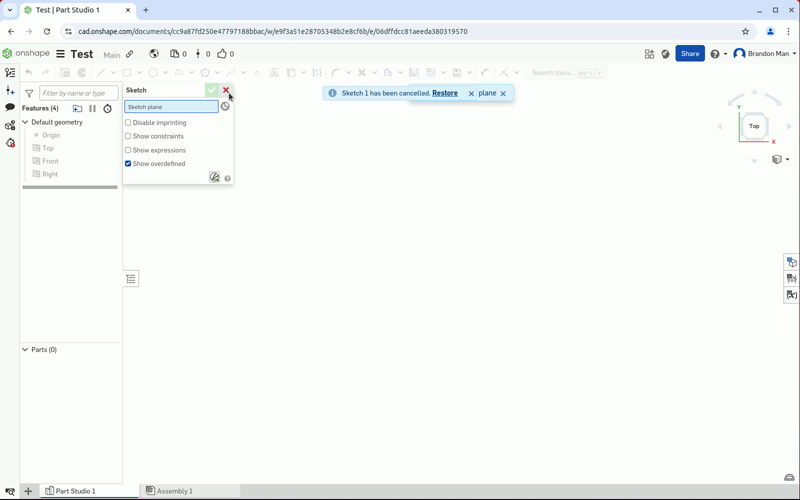
mouse_move(73, 150)
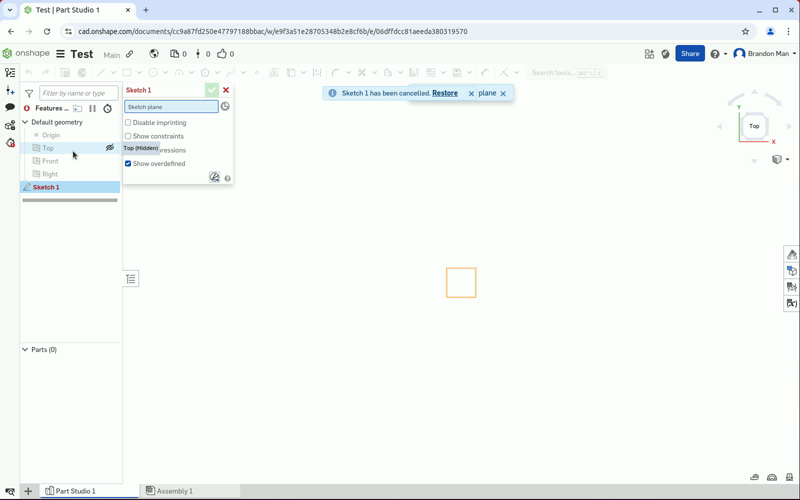
click(73, 150)
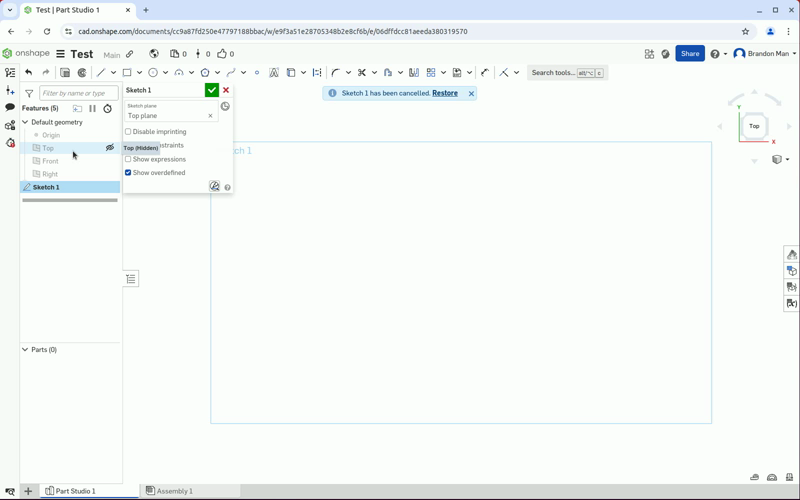
mouse_move(73, 352)
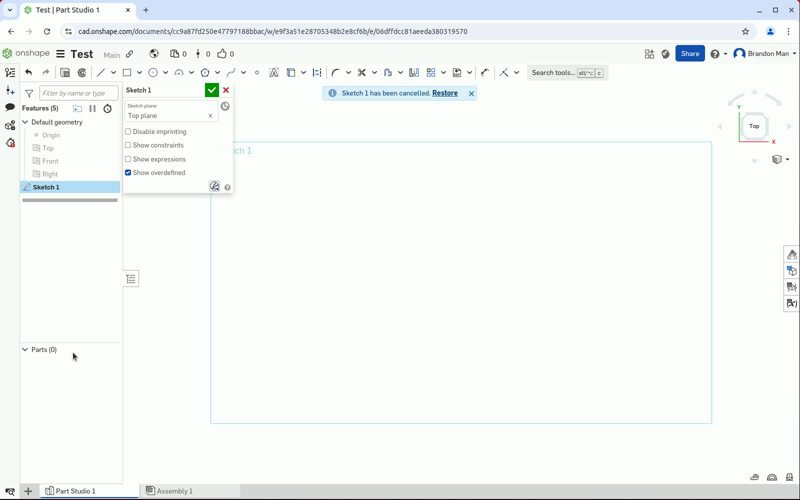
key(y)
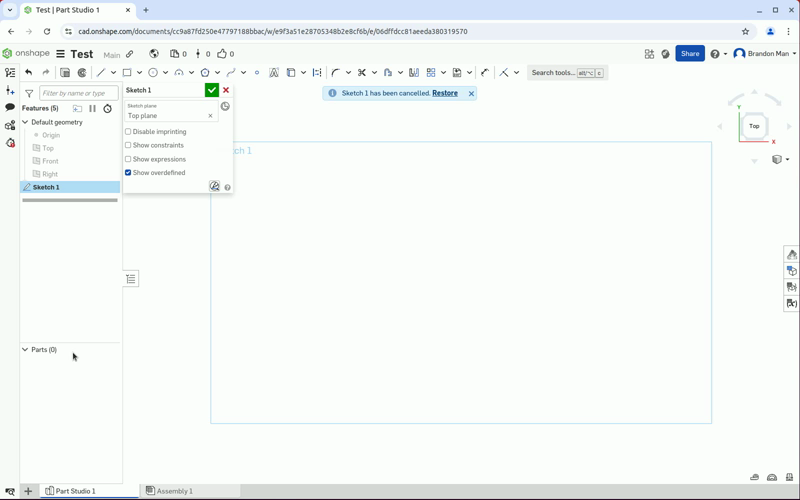
key(l)
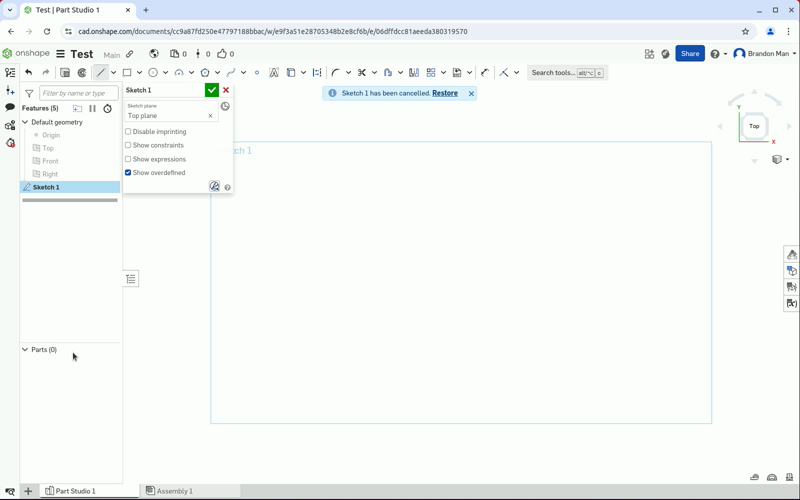
key_down(shift)
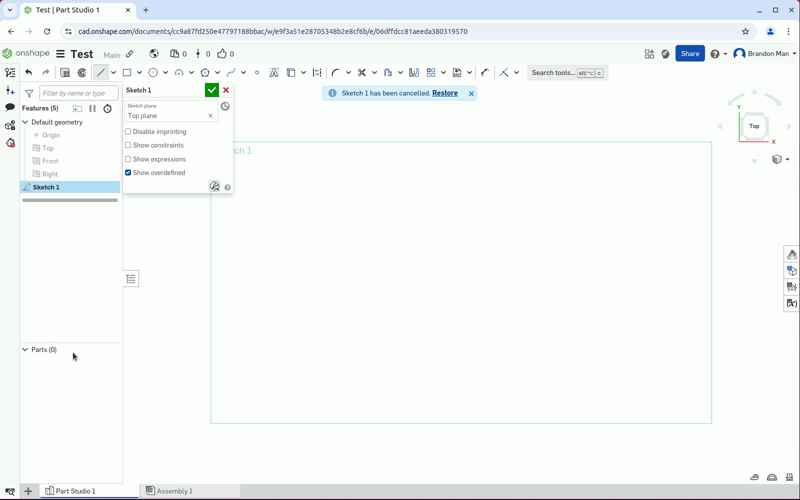
mouse_move(460, 282)
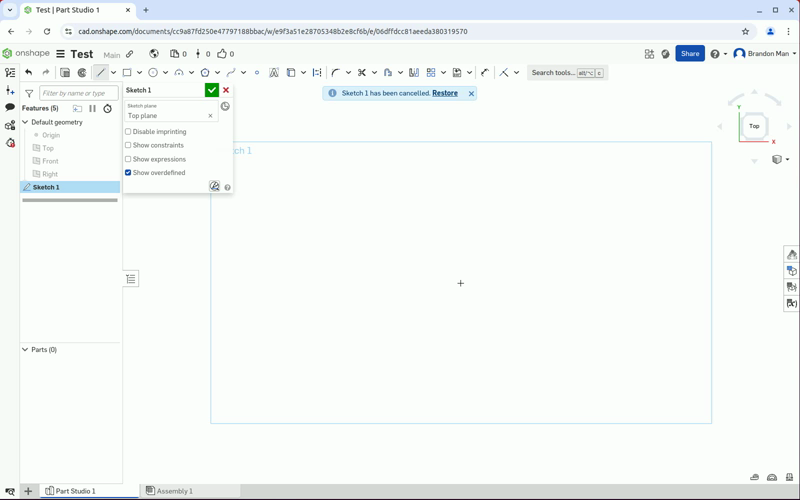
click(460, 282)
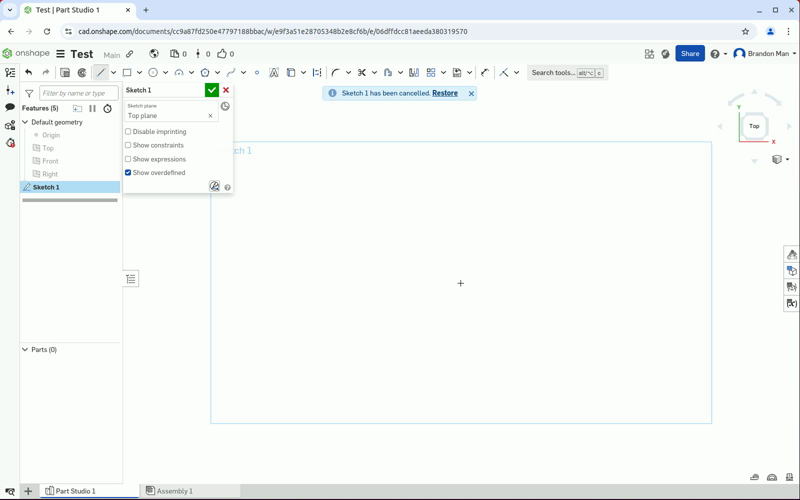
key_up(shift)
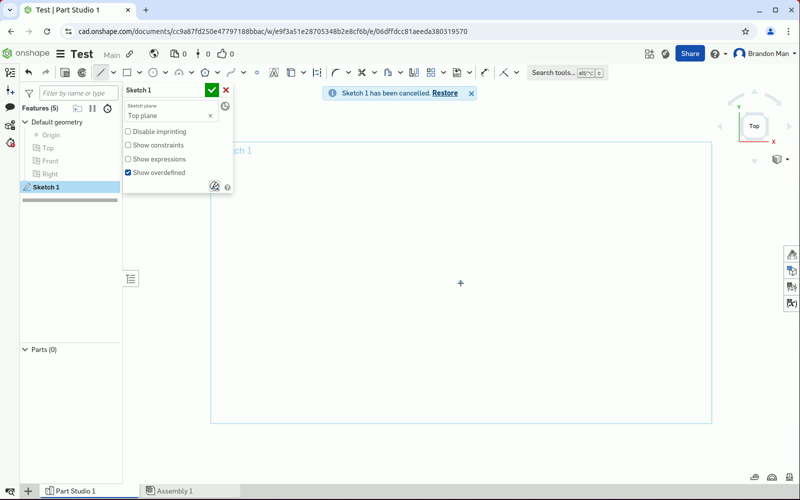
key_down(shift)
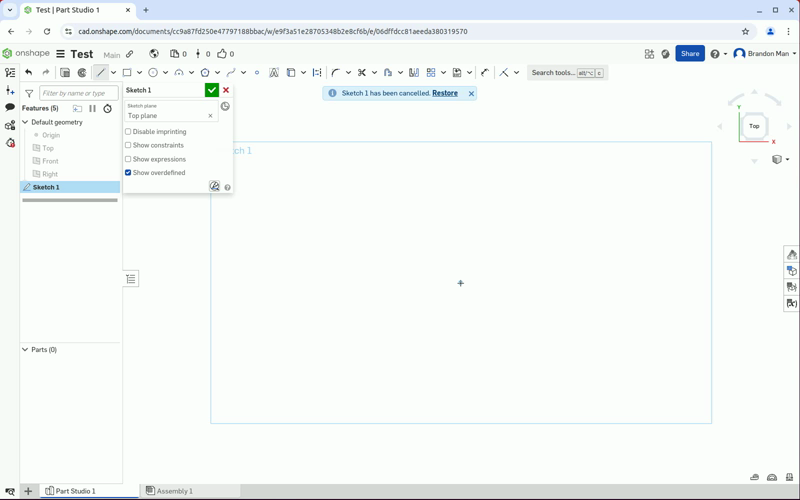
mouse_move(490, 282)
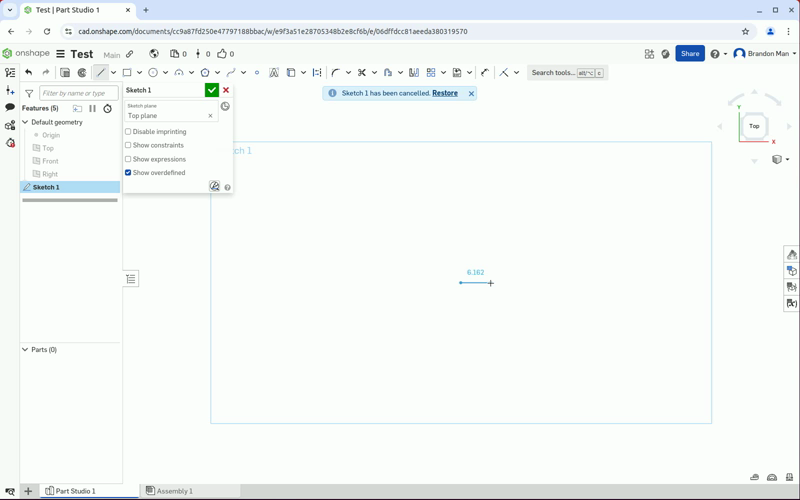
mouse_move(509, 282)
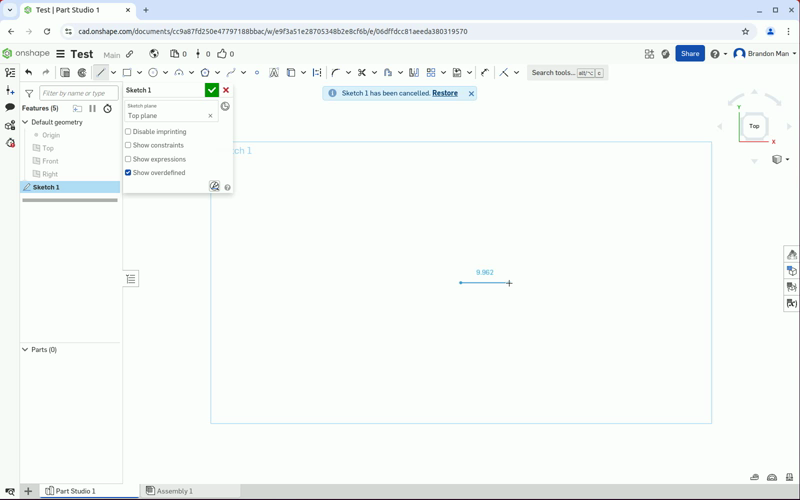
click(509, 282)
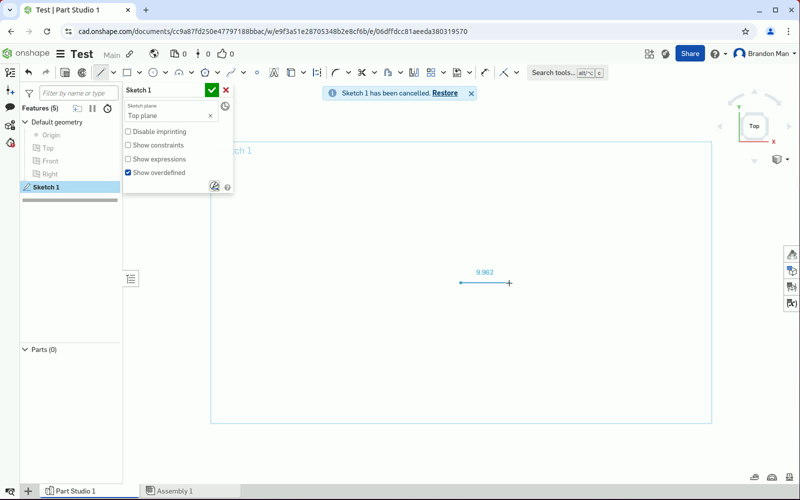
key_up(shift)
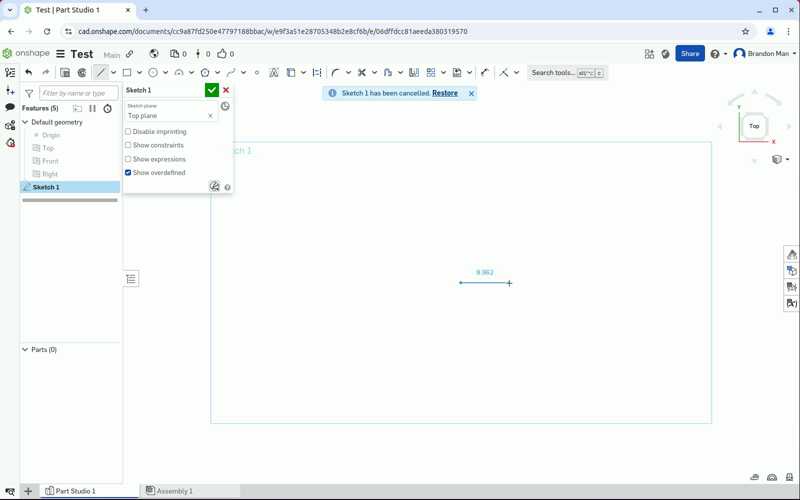
key_down(shift)
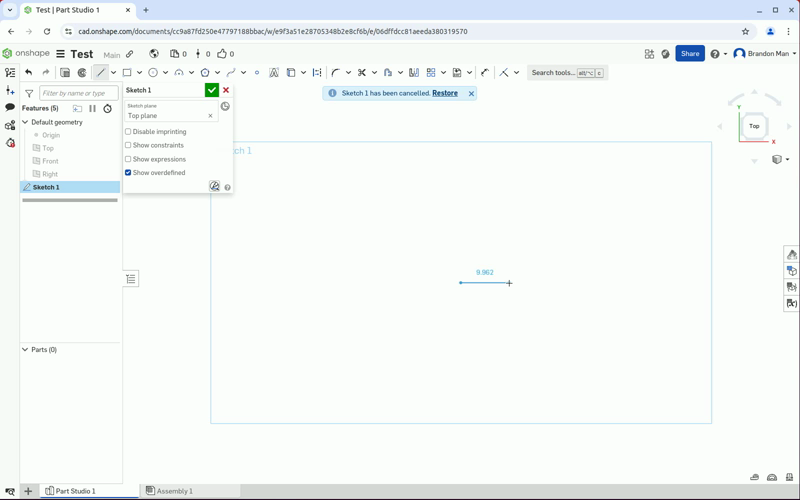
mouse_move(509, 170)
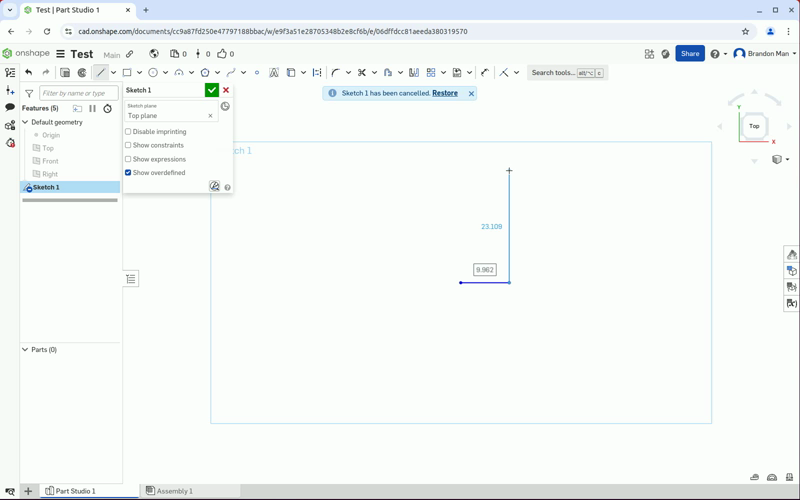
click(509, 170)
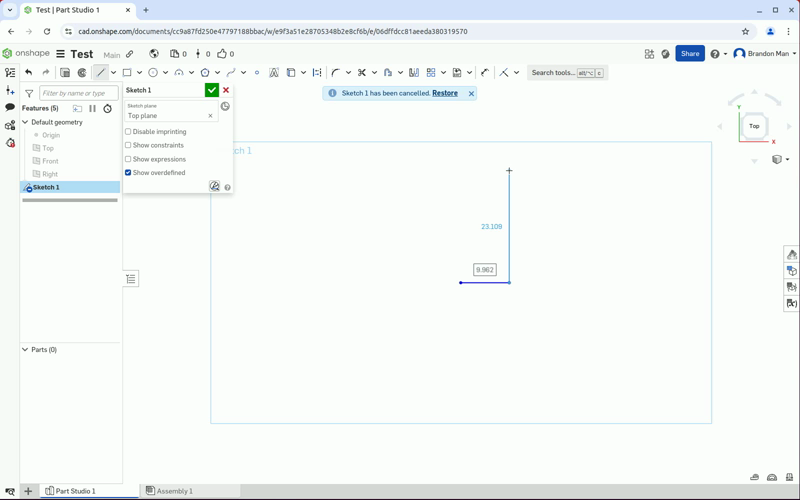
key_up(shift)
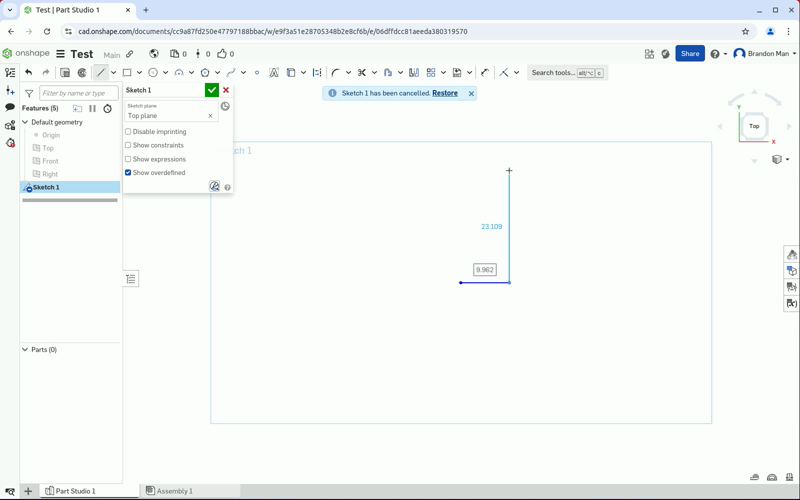
key_down(shift)
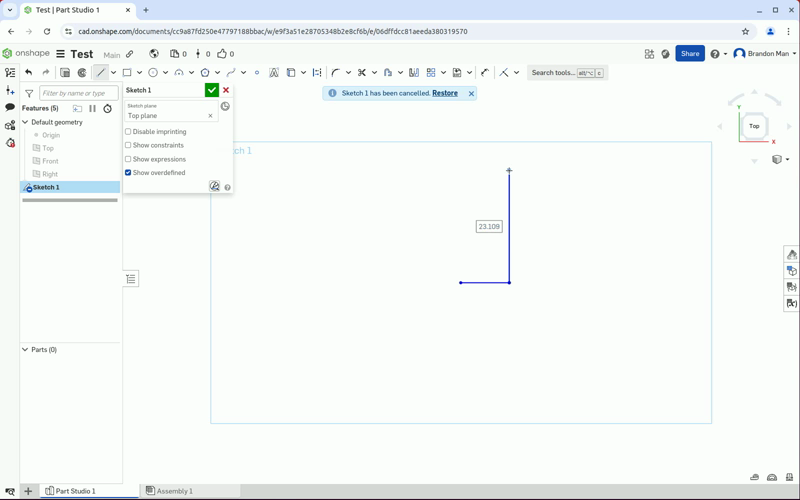
mouse_move(539, 170)
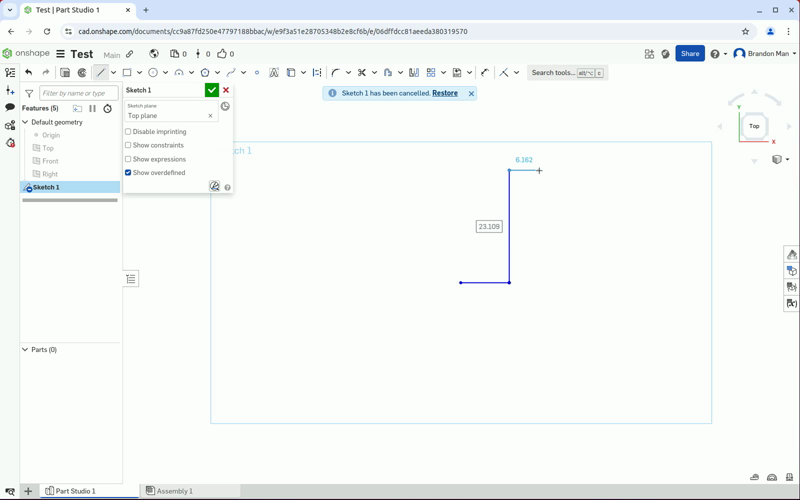
mouse_move(460, 170)
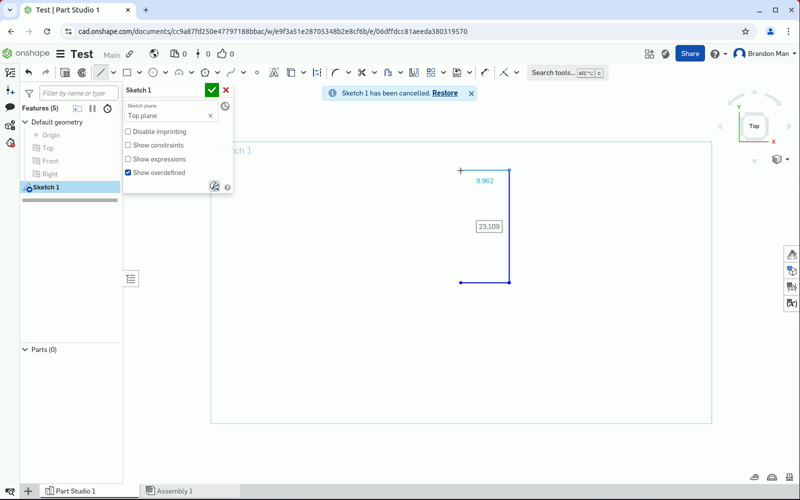
click(460, 170)
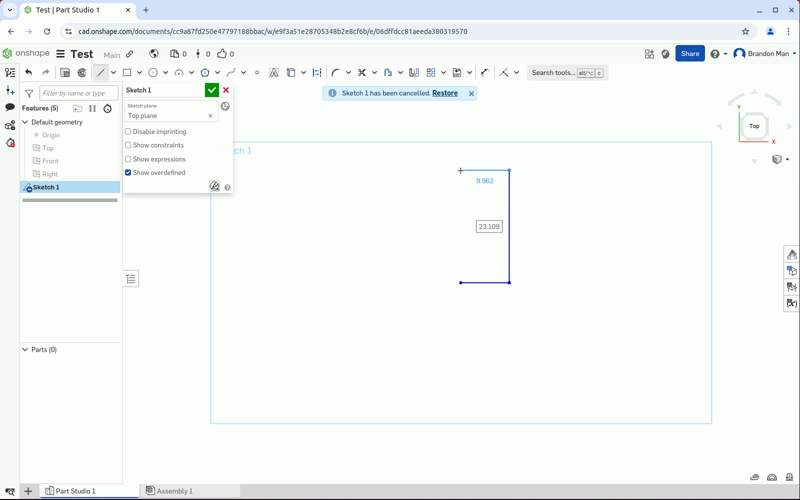
key_up(shift)
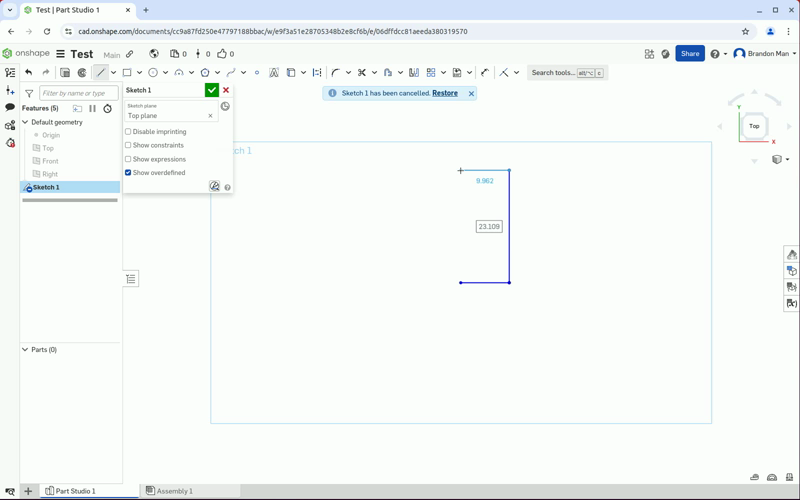
key_down(shift)
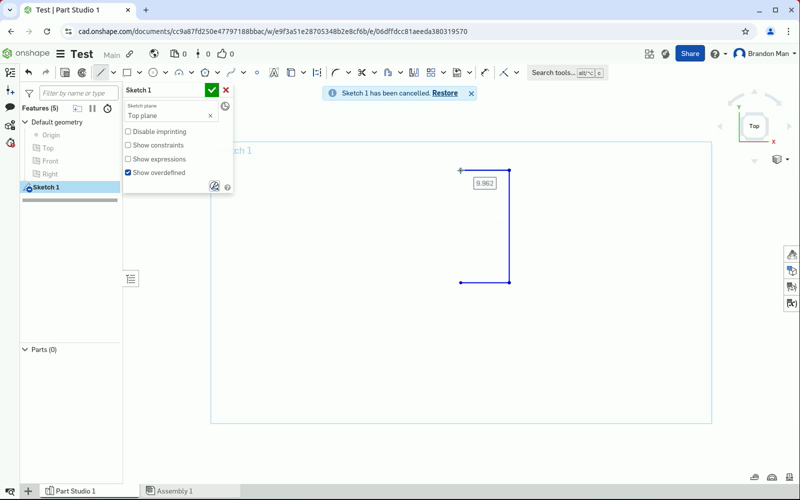
mouse_move(460, 282)
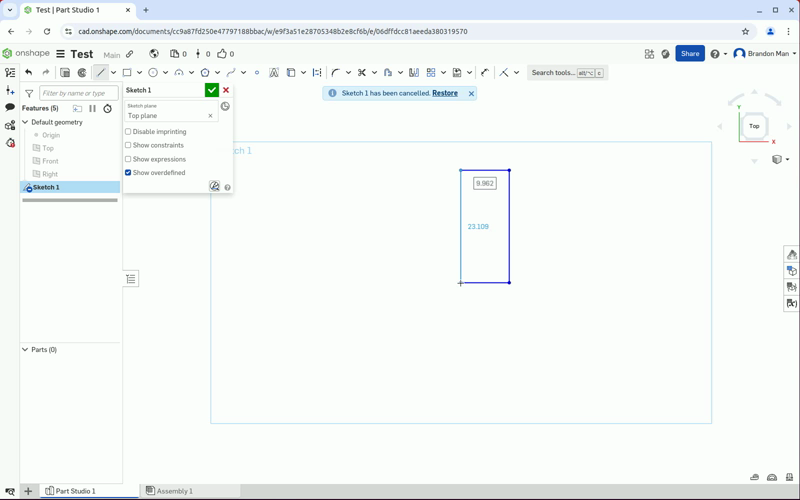
key_up(shift)
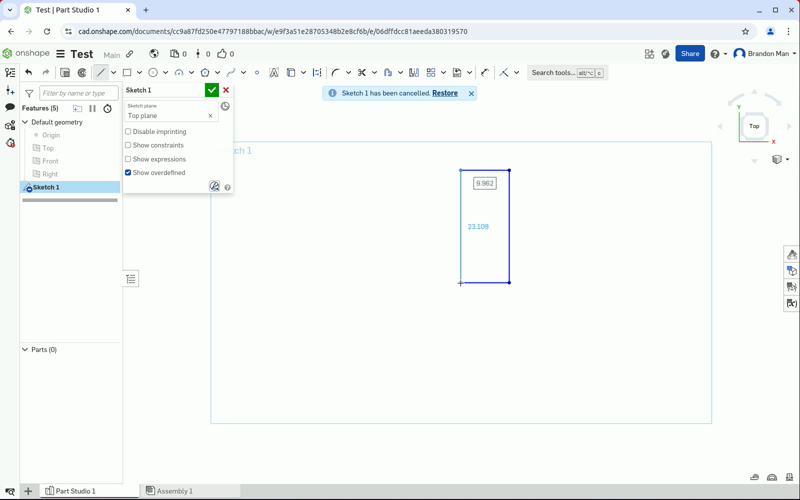
click(460, 282)
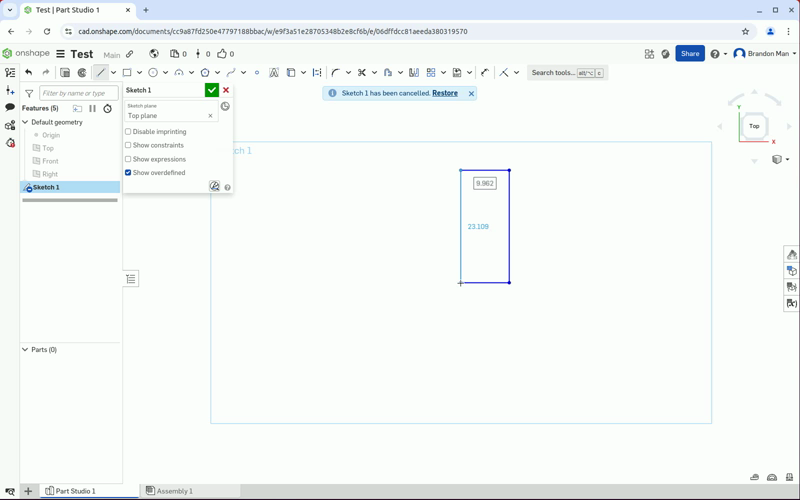
key(esc)
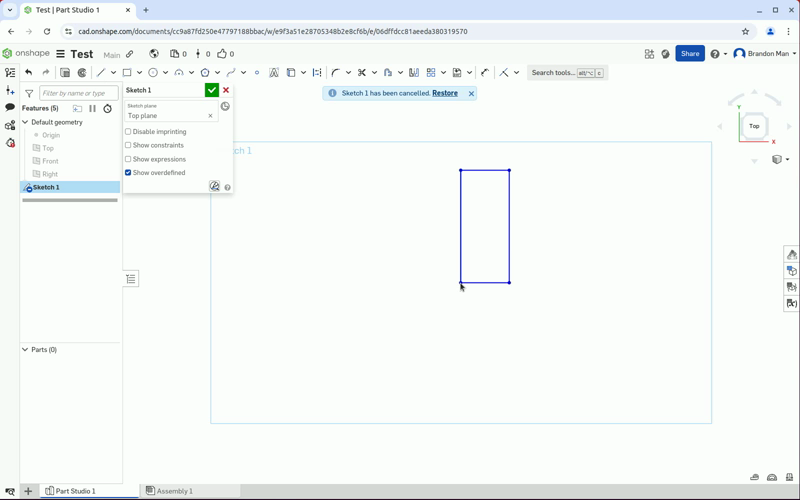
mouse_move(502, 235)
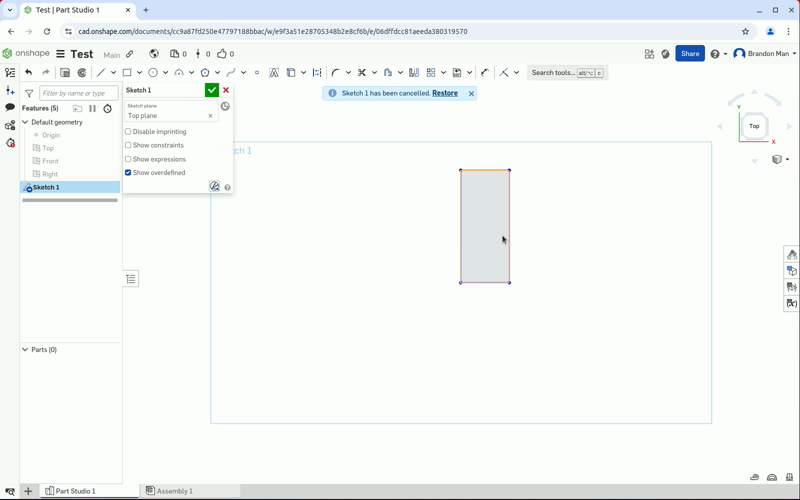
click(502, 235)
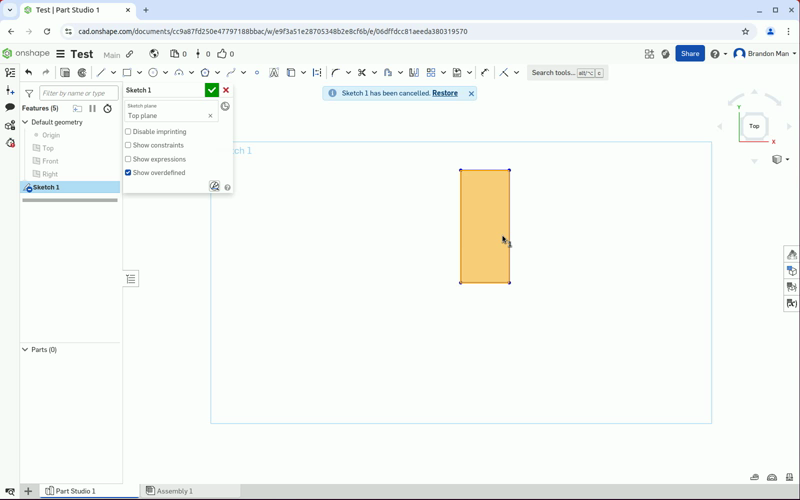
mouse_move(73, 352)
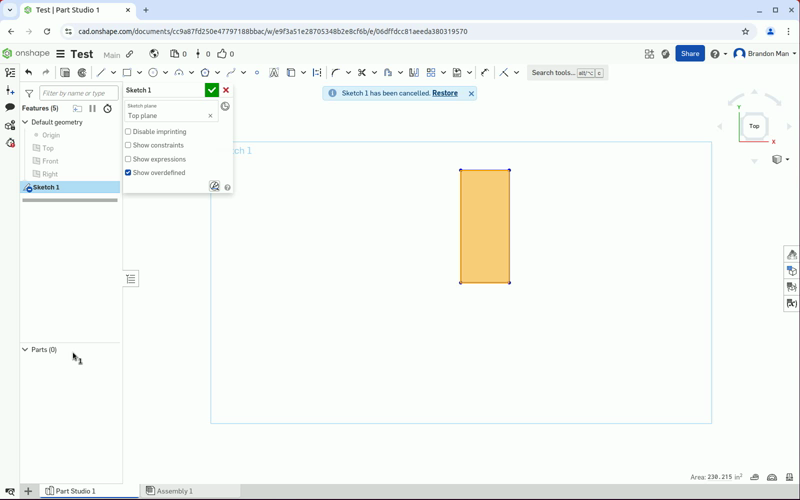
key(shift+y)
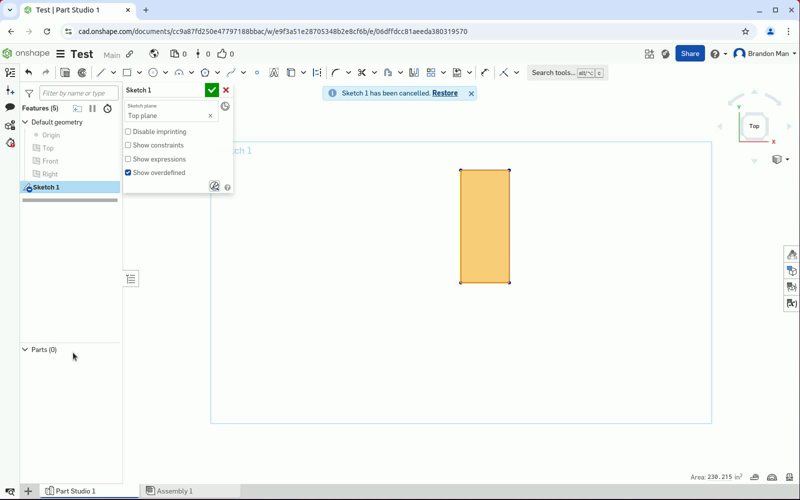
key(shift+e)
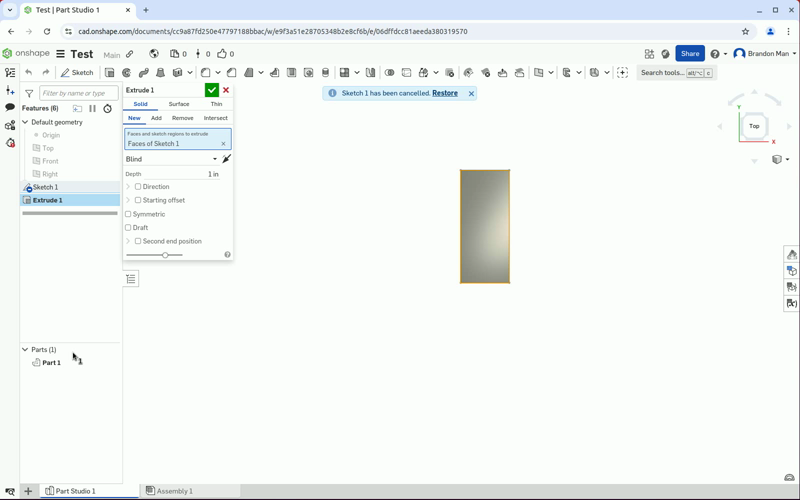
mouse_move(143, 106)
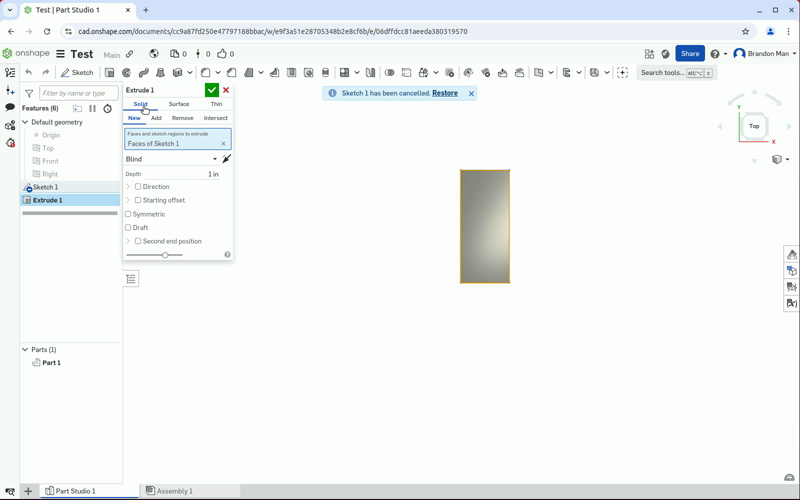
click(143, 106)
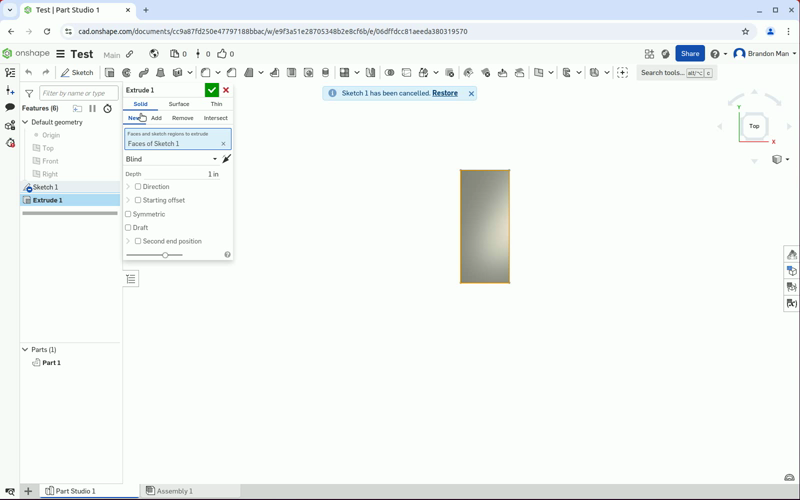
mouse_move(137, 120)
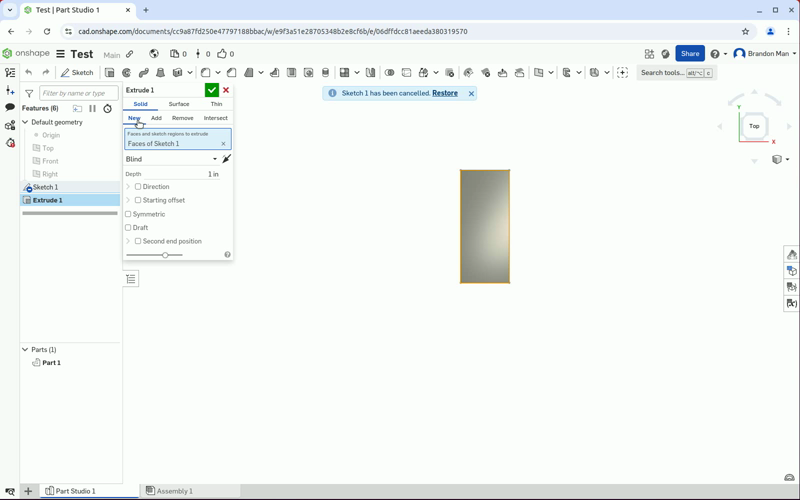
click(137, 120)
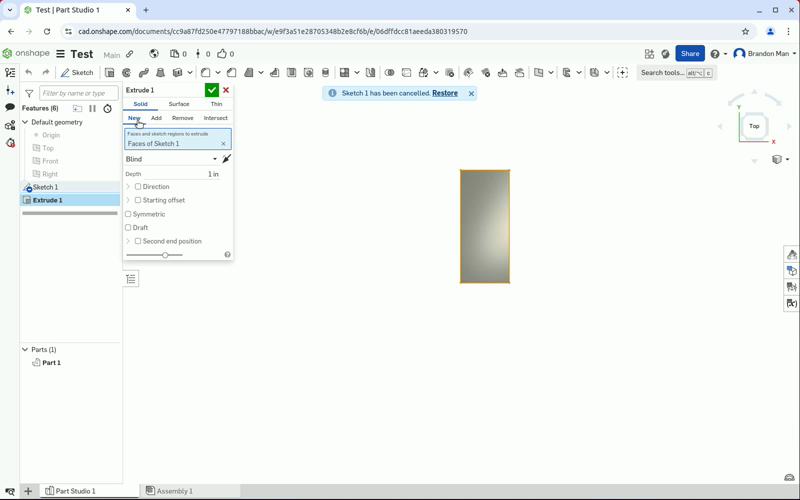
key(tab, 4)
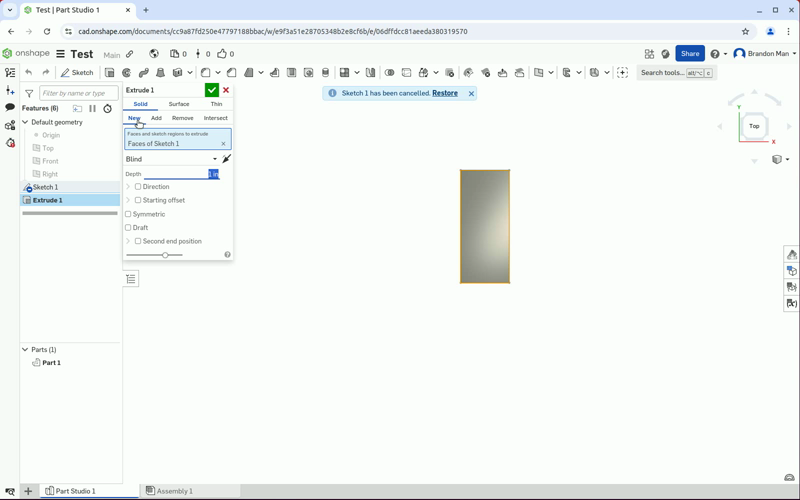
text(3.611)
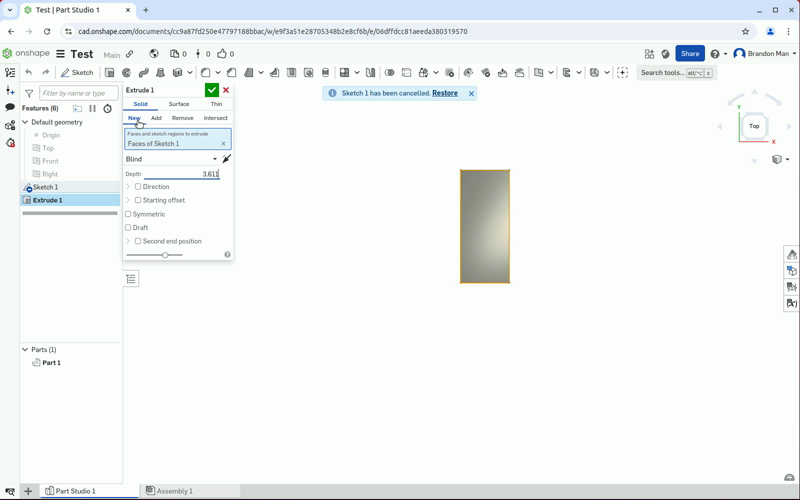
key(enter)
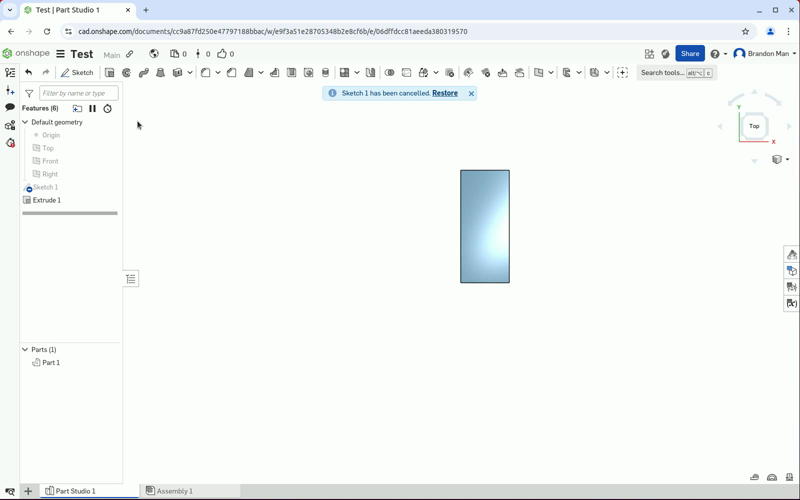
key(shift+h)
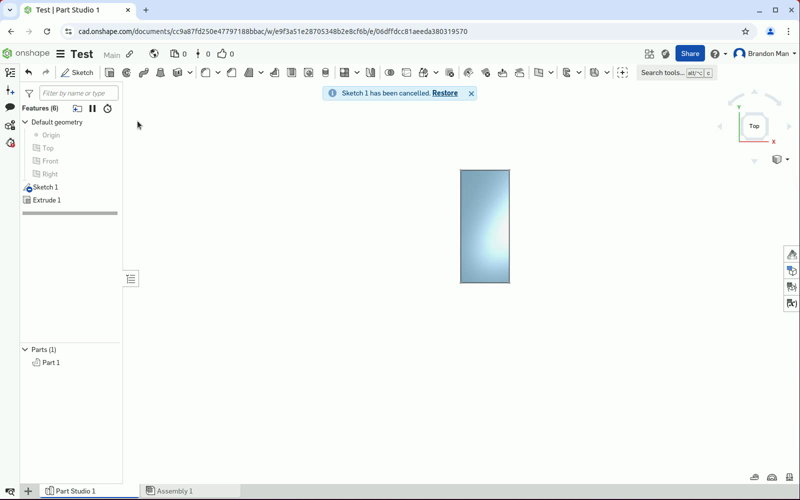
key(shift+h)
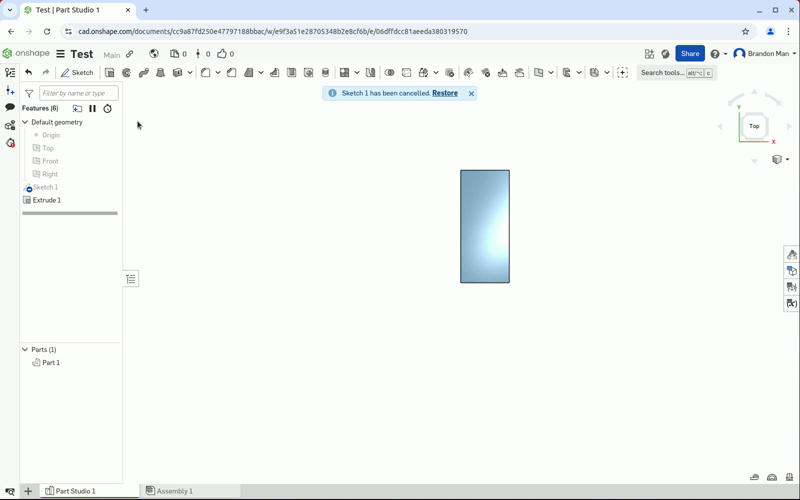
mouse_move(73, 189)
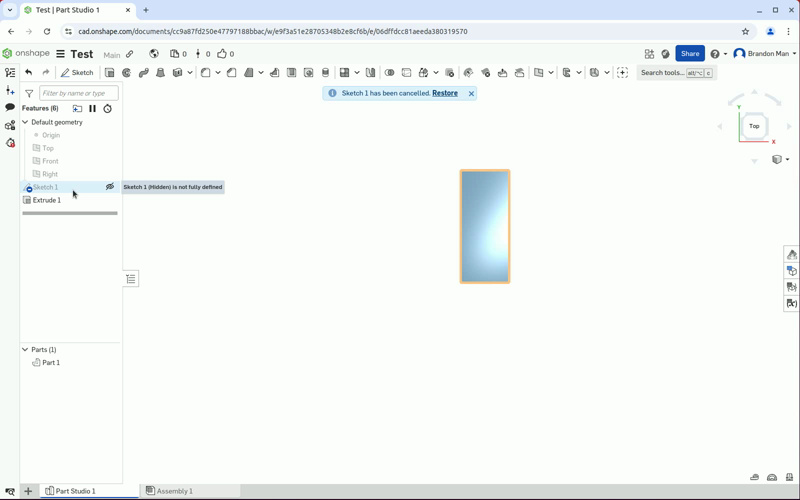
click(73, 189)
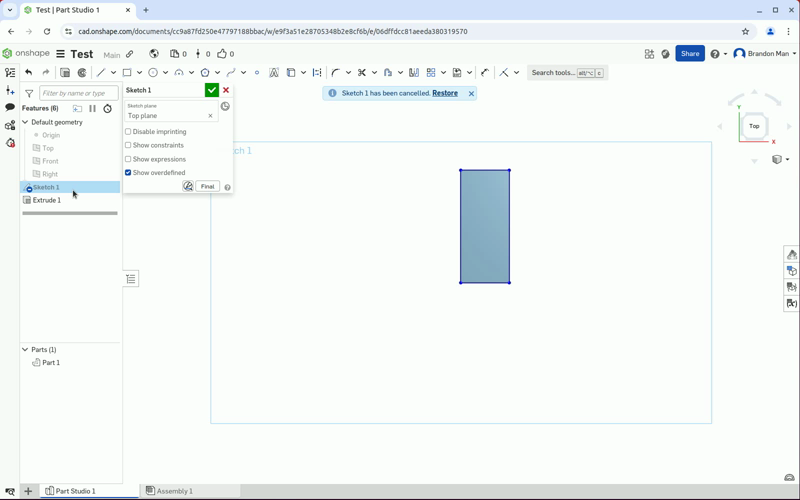
mouse_move(229, 92)
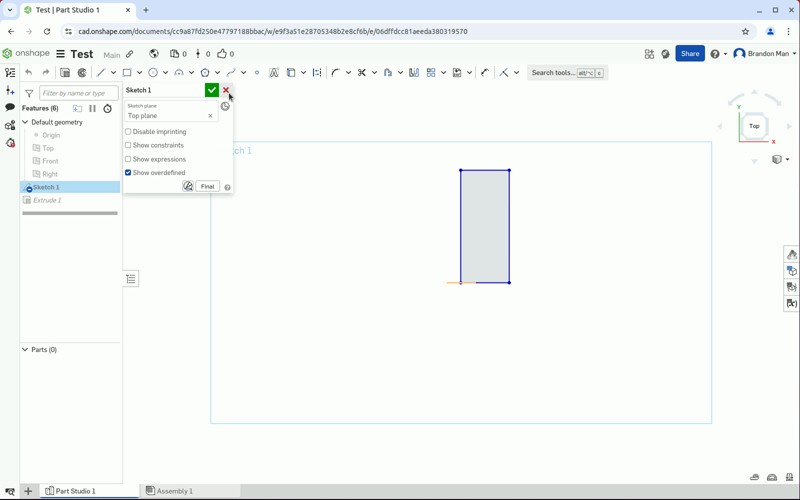
click(229, 92)
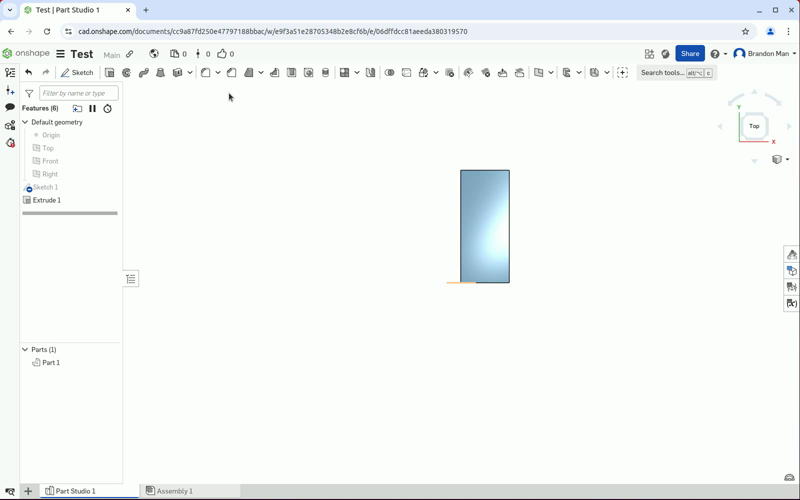
mouse_move(73, 352)
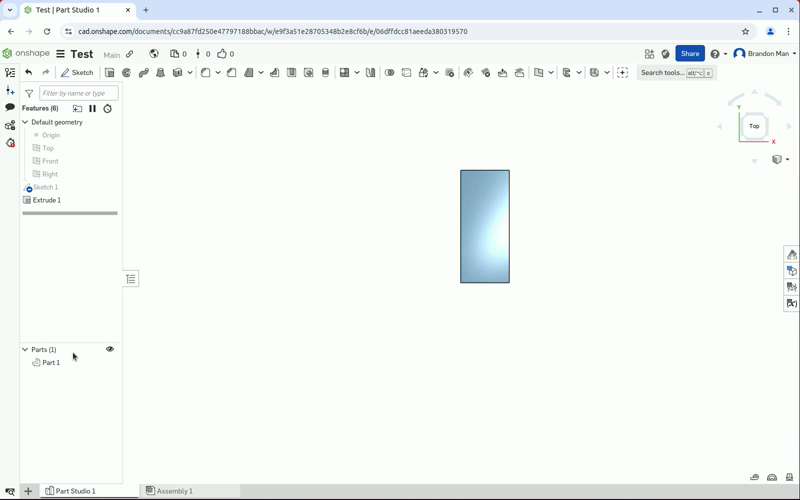
key(y)
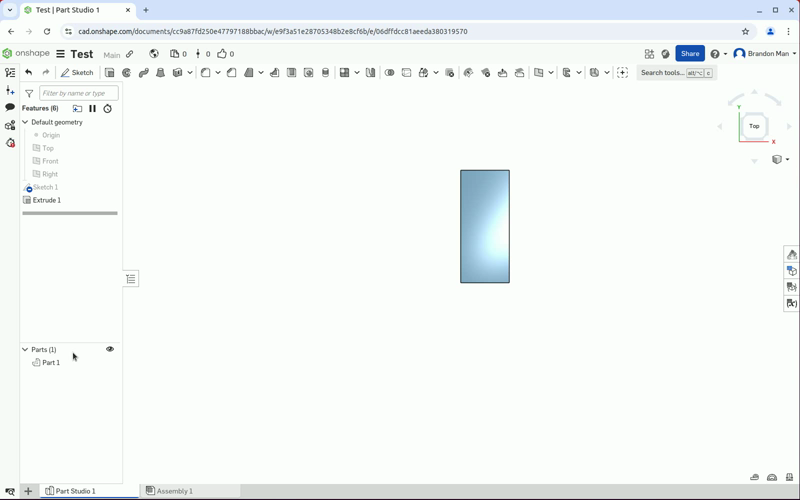
key(shift+p)
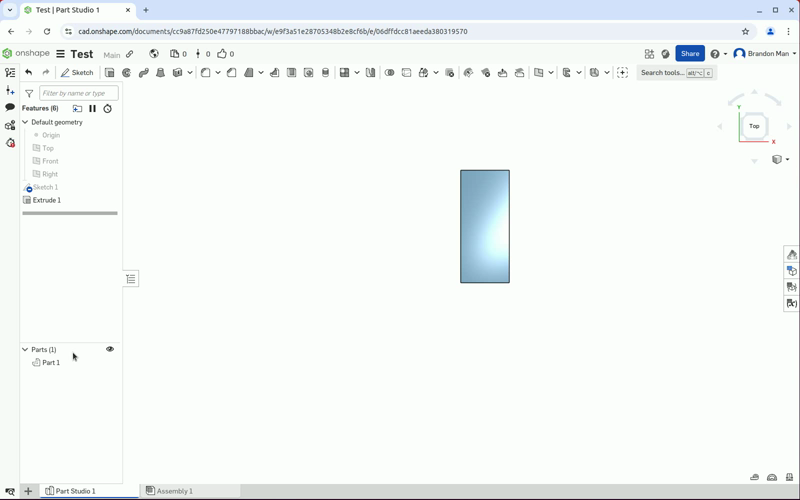
key(space)
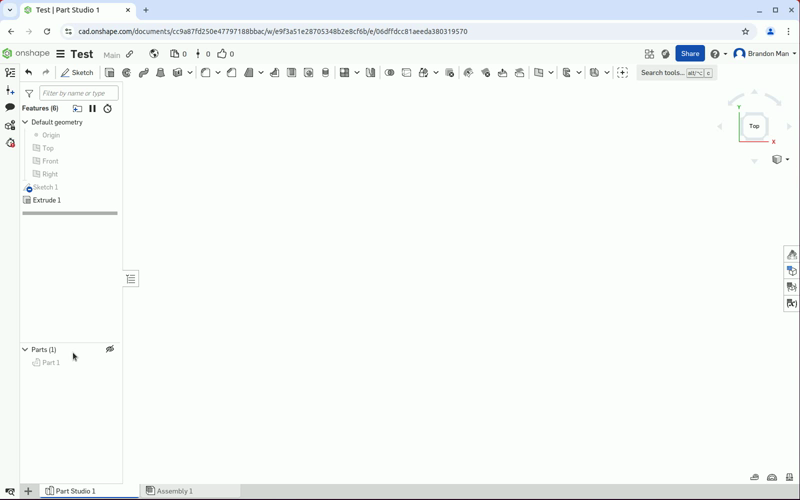
key_down(shift)
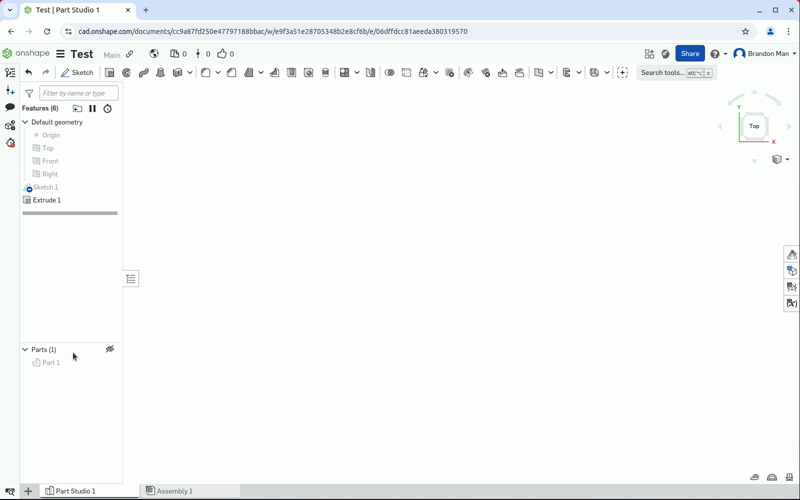
key(up)
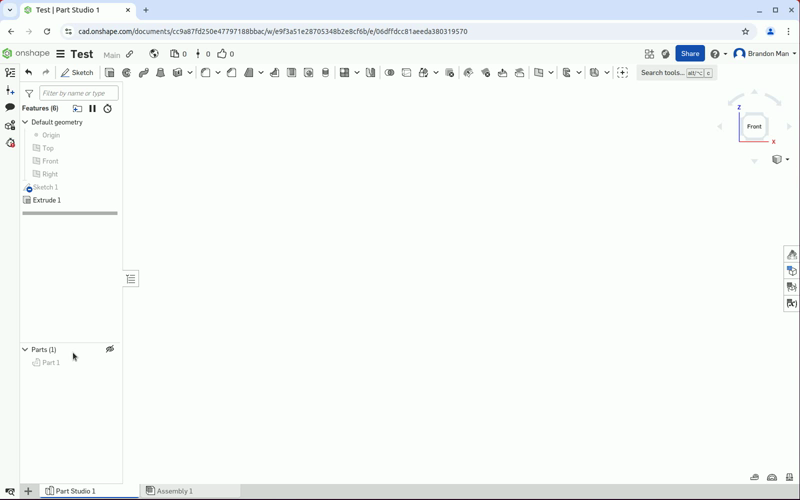
key_up(shift)
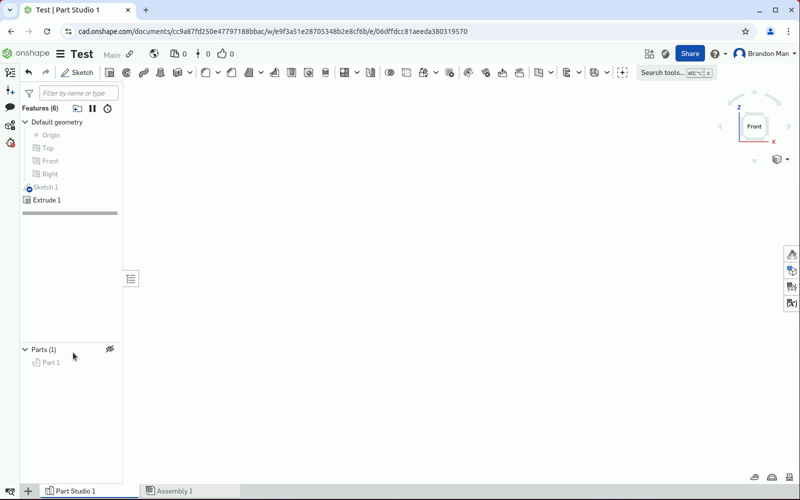
mouse_move(73, 352)
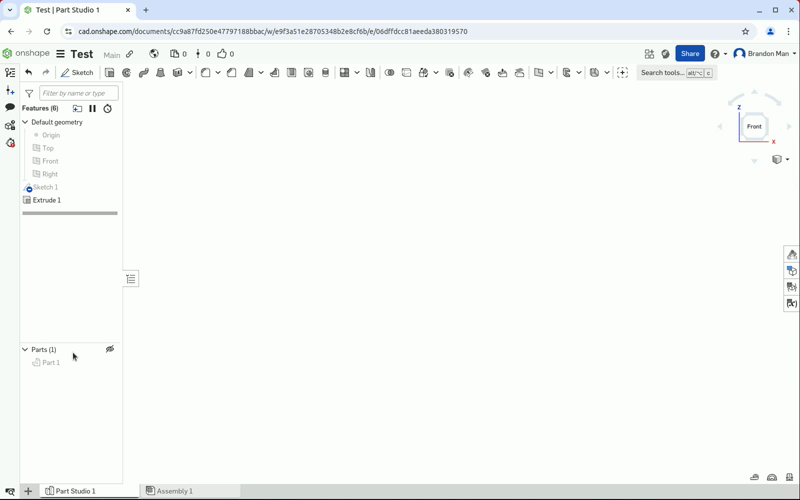
key(shift+y)
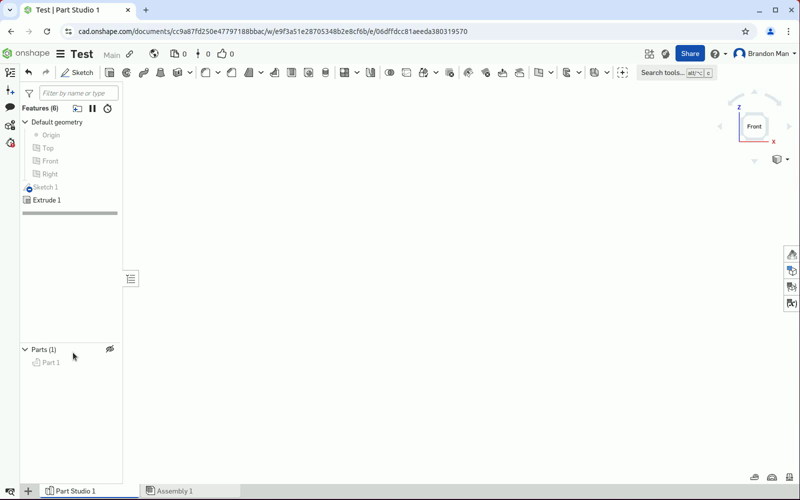
key(shift+s)
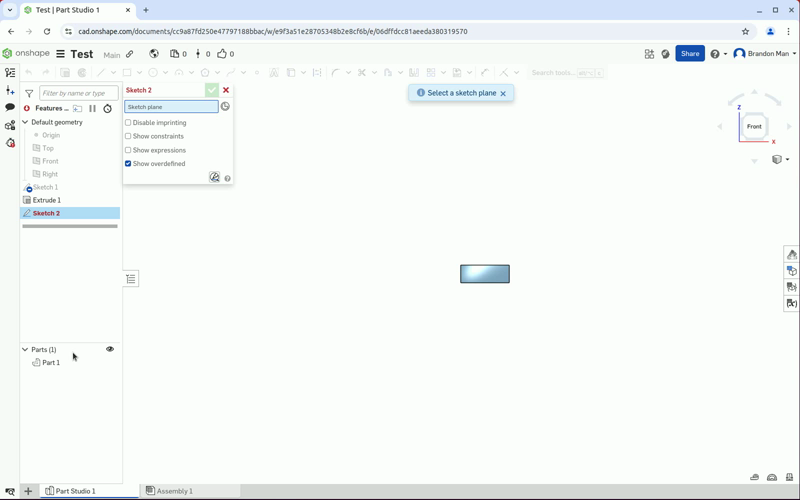
mouse_move(73, 163)
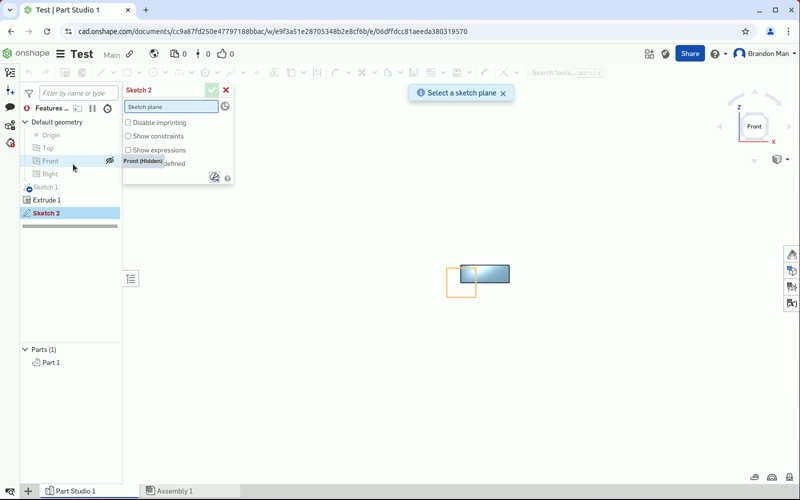
click(73, 163)
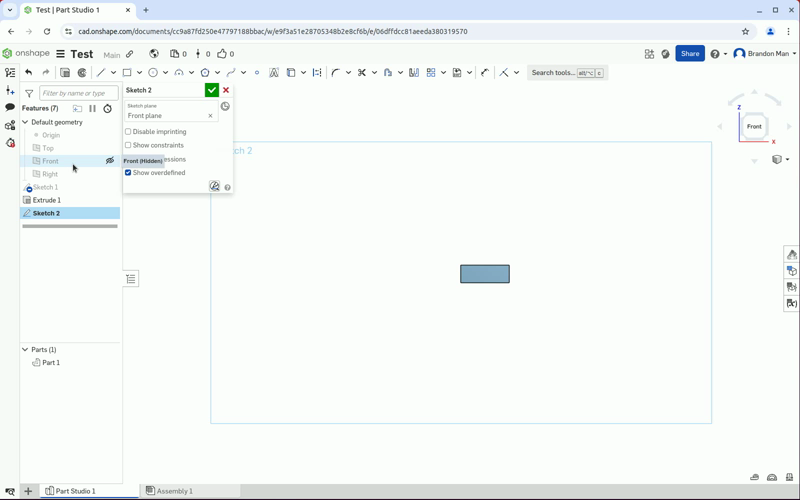
mouse_move(73, 352)
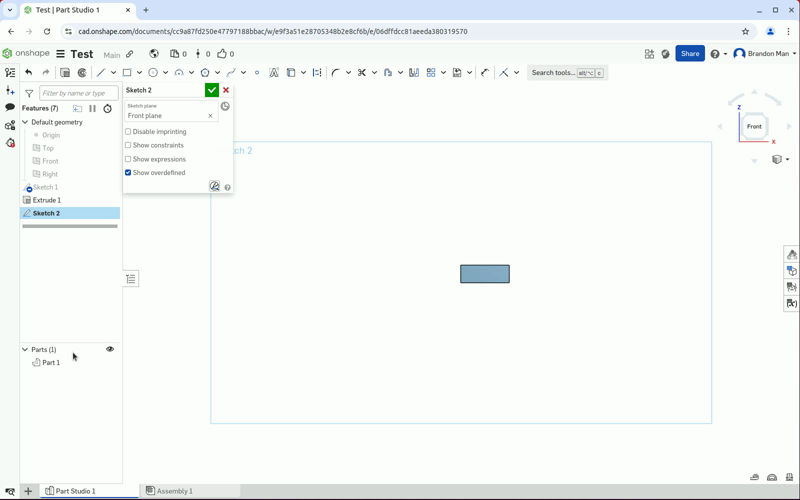
key(y)
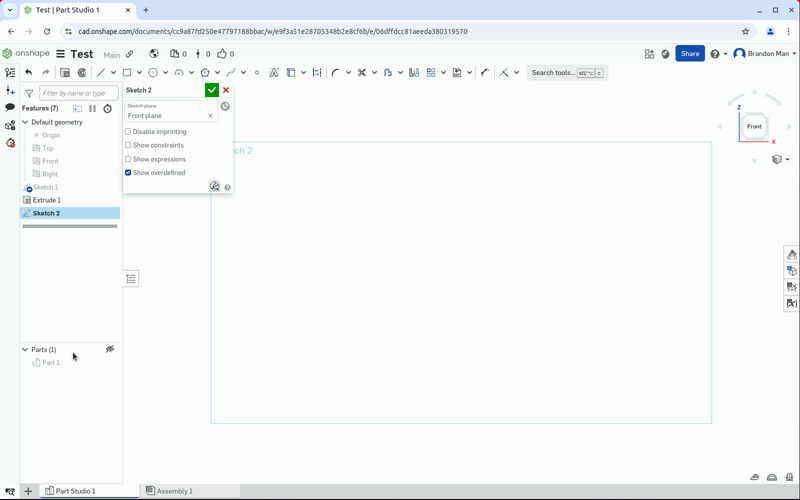
key(l)
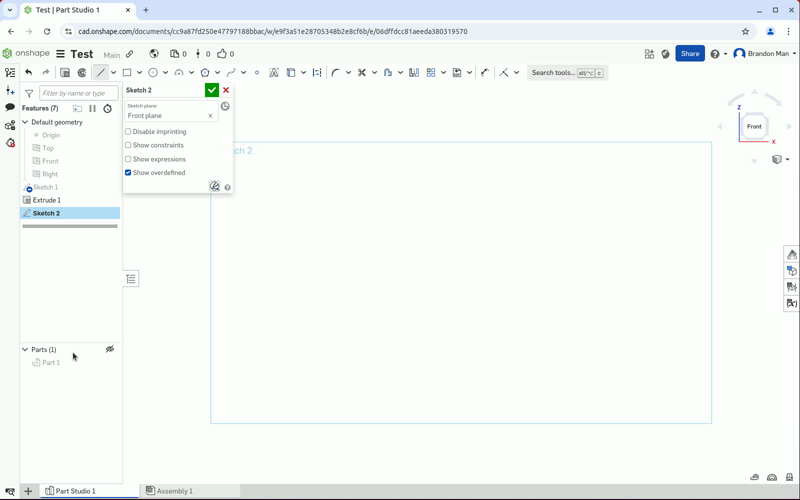
key_down(shift)
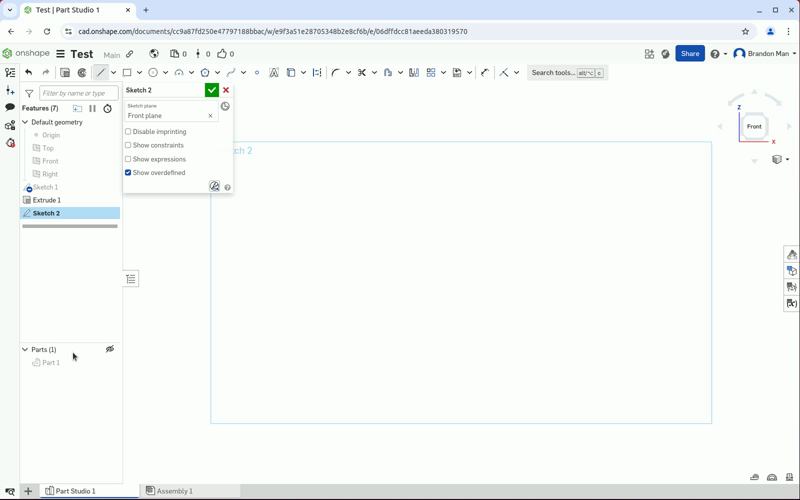
mouse_move(460, 265)
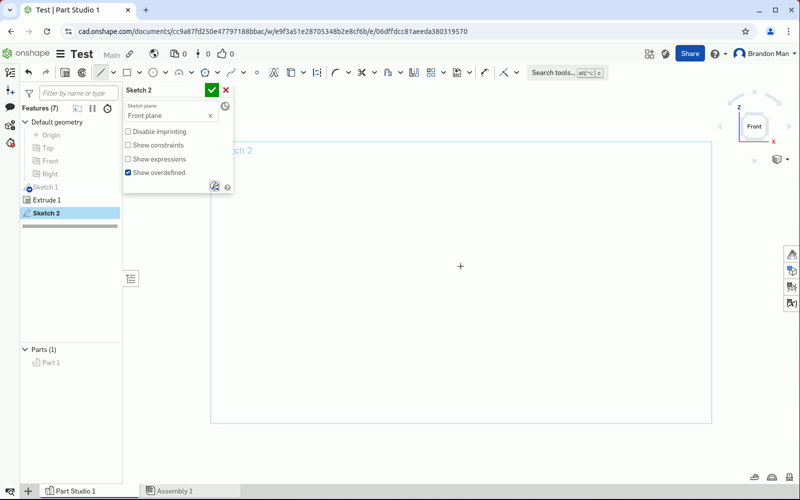
click(460, 265)
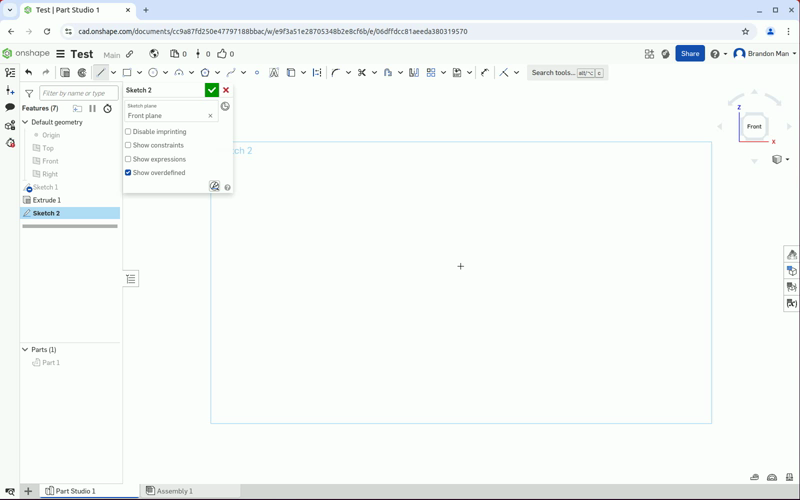
key_up(shift)
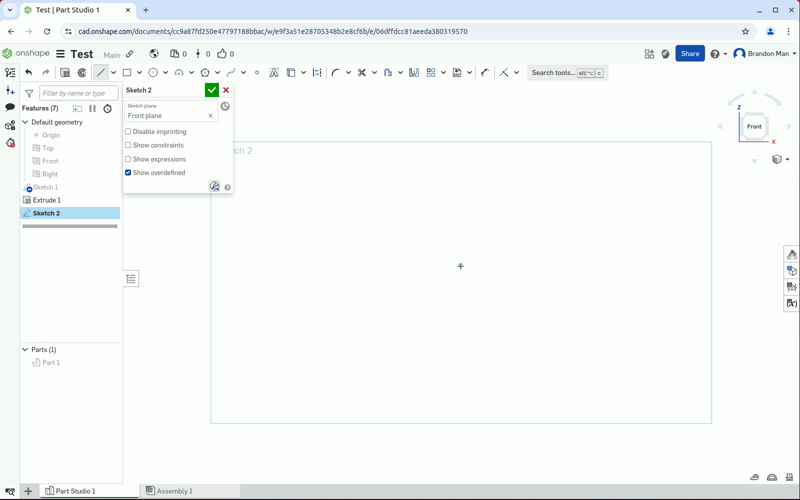
key_down(shift)
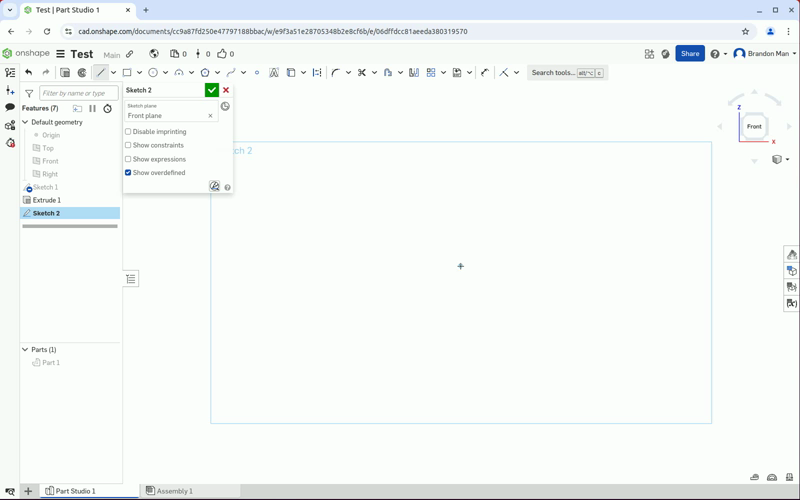
mouse_move(490, 265)
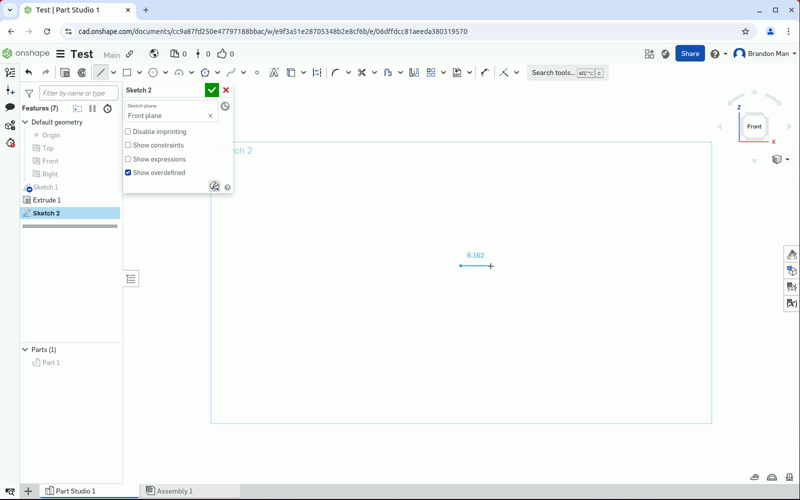
mouse_move(509, 265)
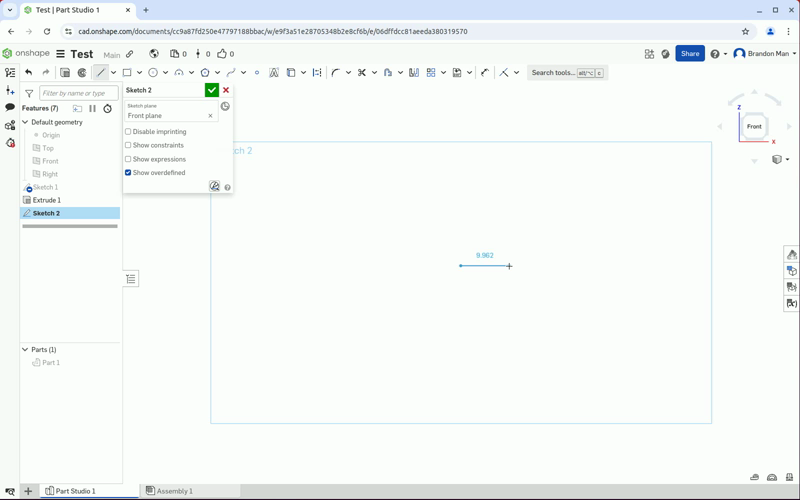
click(509, 265)
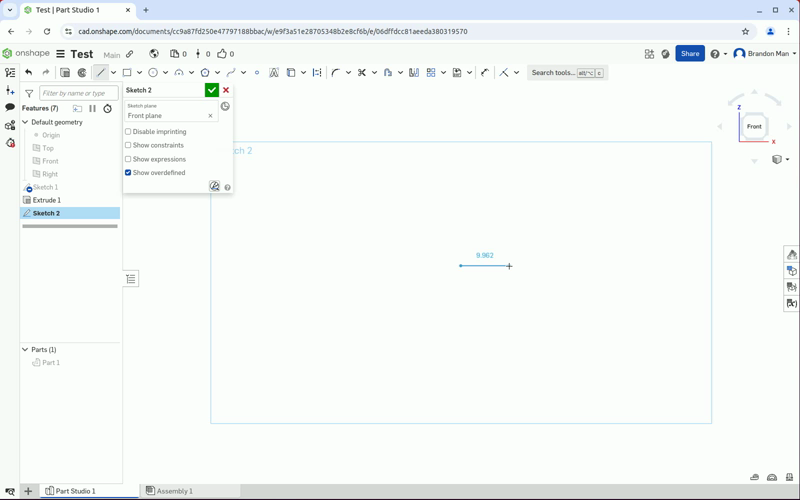
key_up(shift)
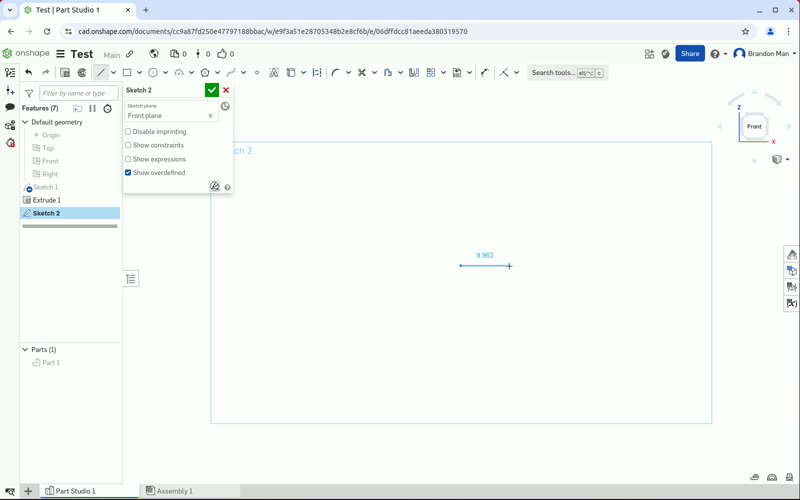
key_down(shift)
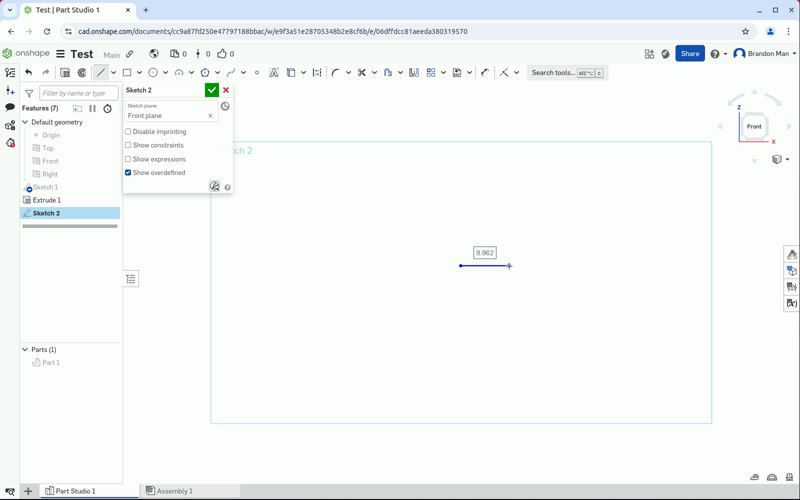
mouse_move(539, 265)
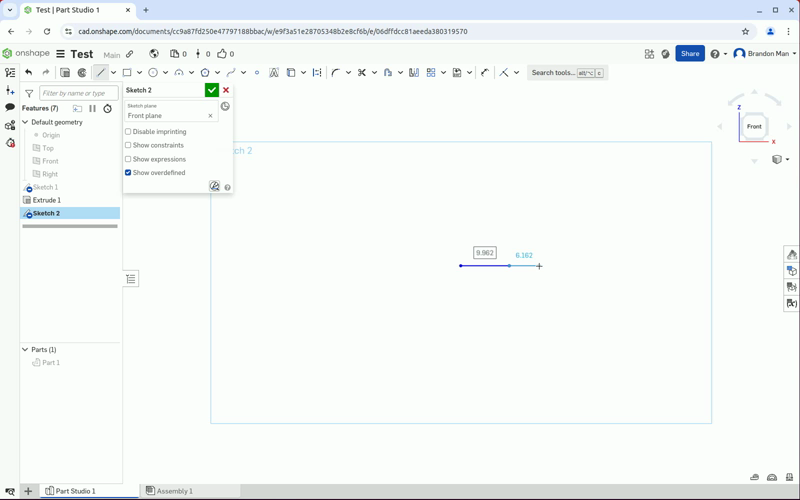
mouse_move(509, 235)
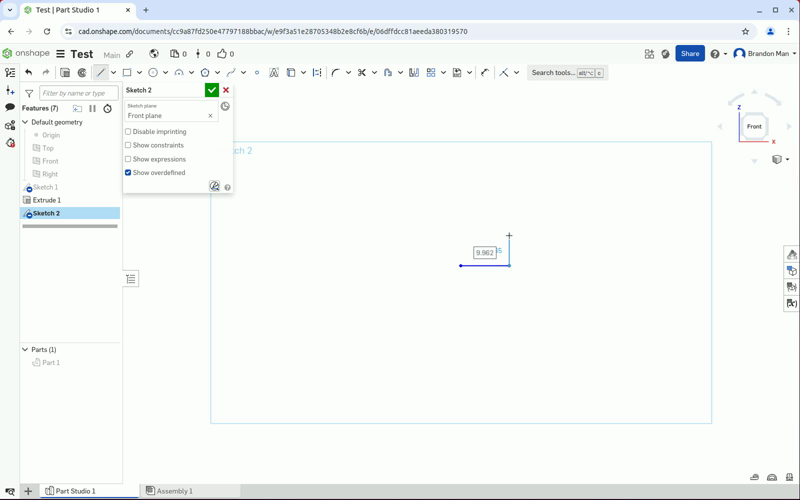
click(509, 235)
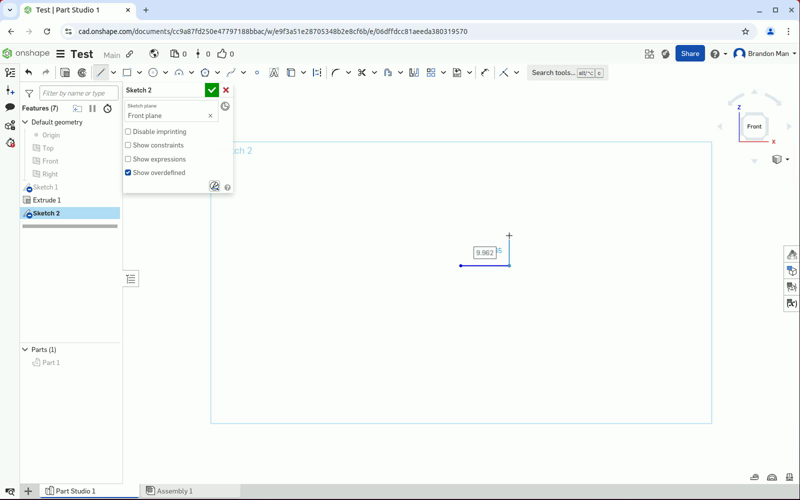
key_up(shift)
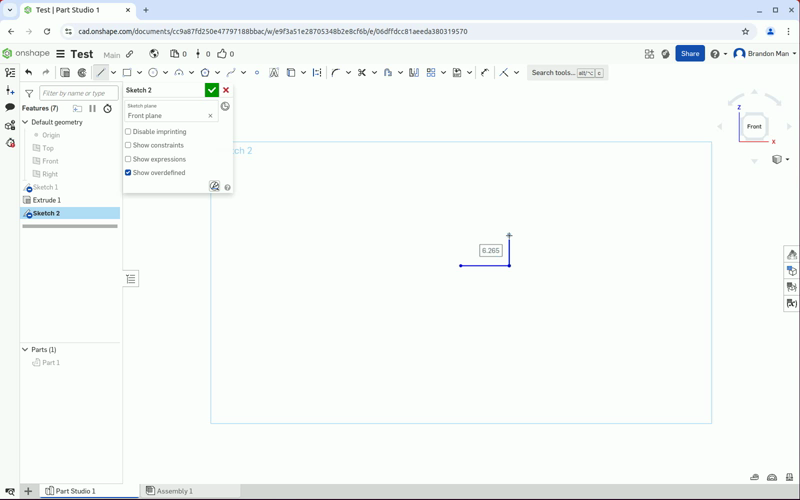
key_down(shift)
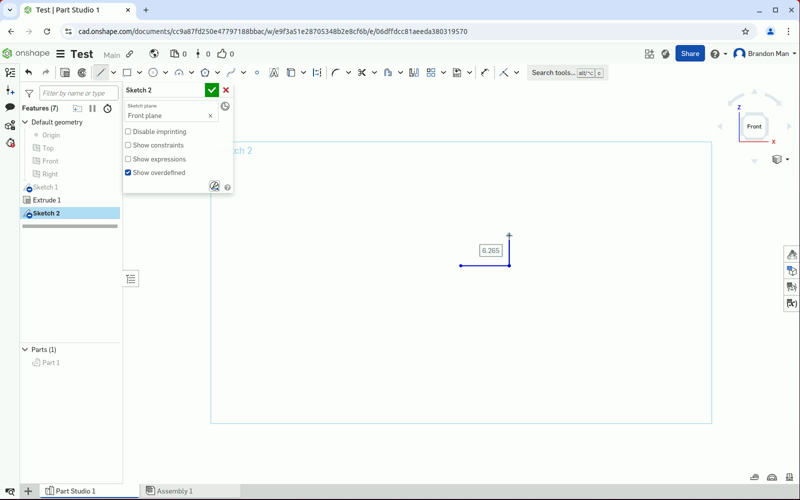
mouse_move(539, 235)
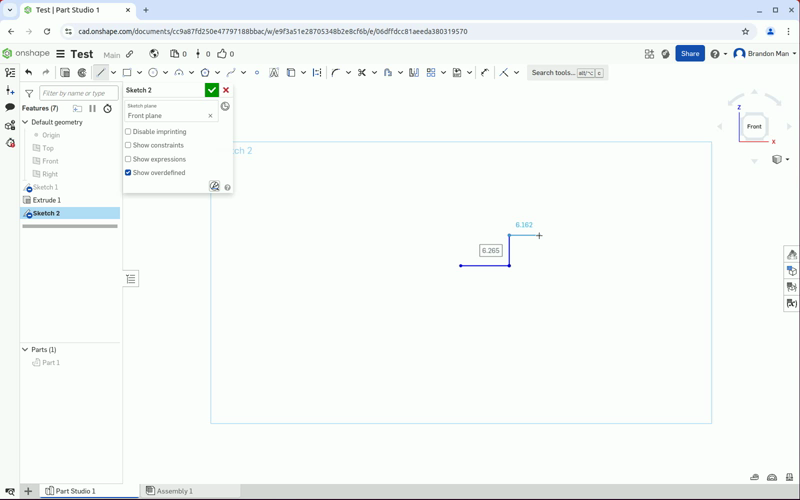
mouse_move(460, 235)
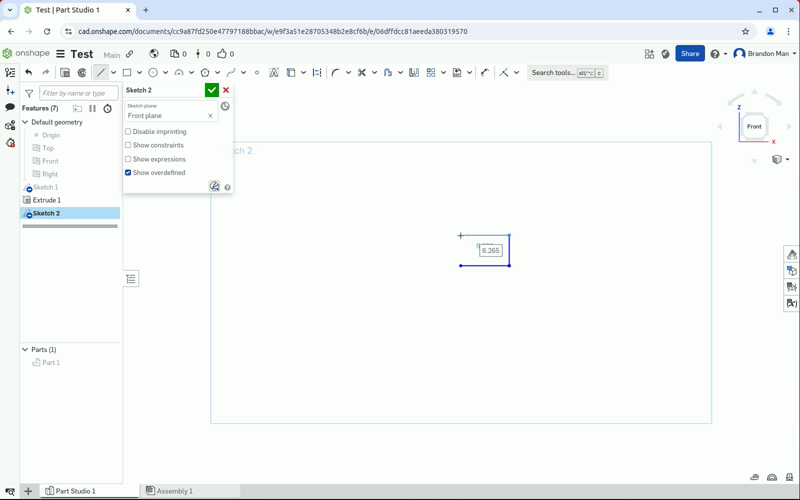
click(460, 235)
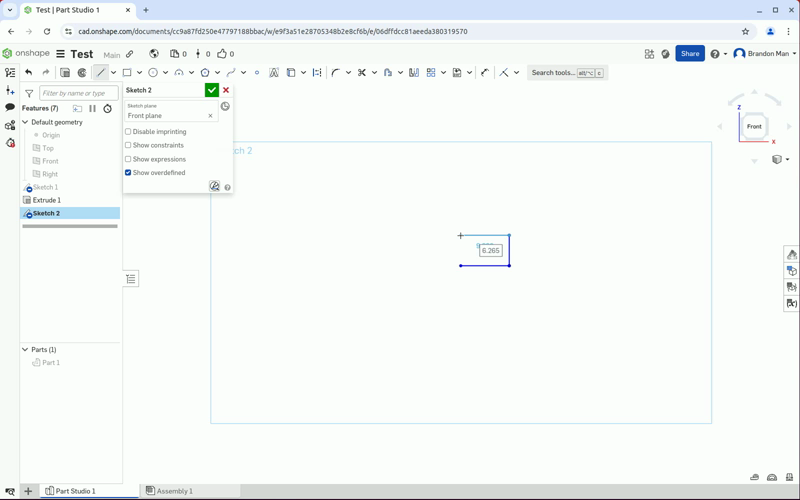
key_up(shift)
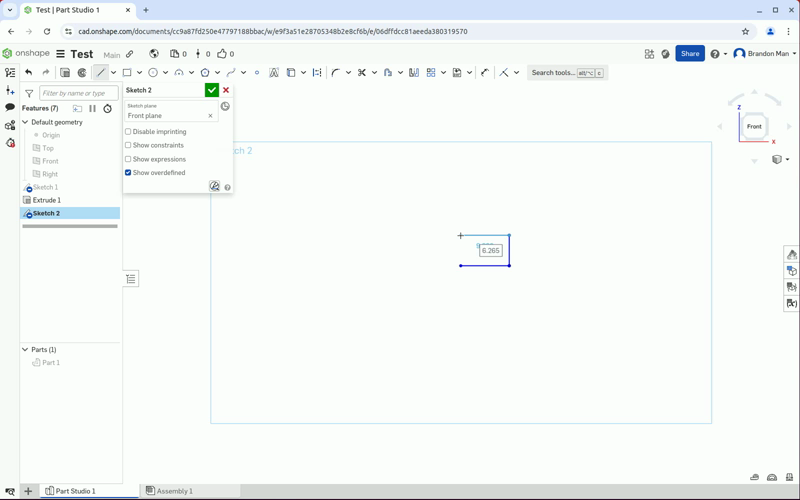
mouse_move(490, 235)
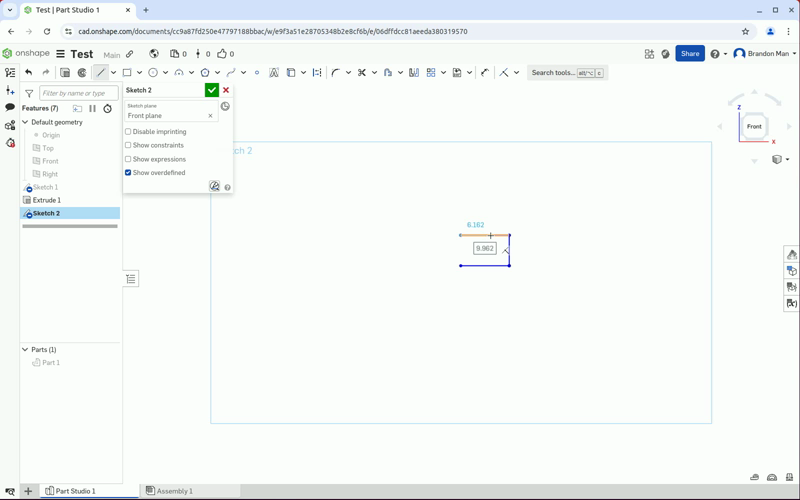
key_down(shift)
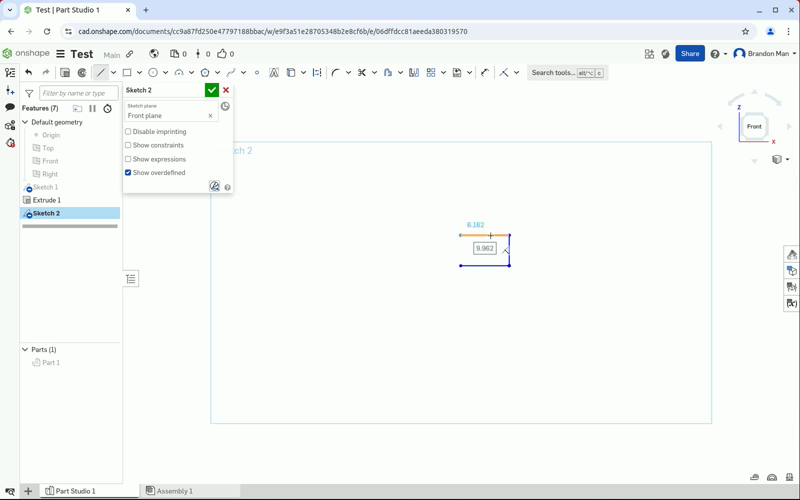
mouse_move(460, 265)
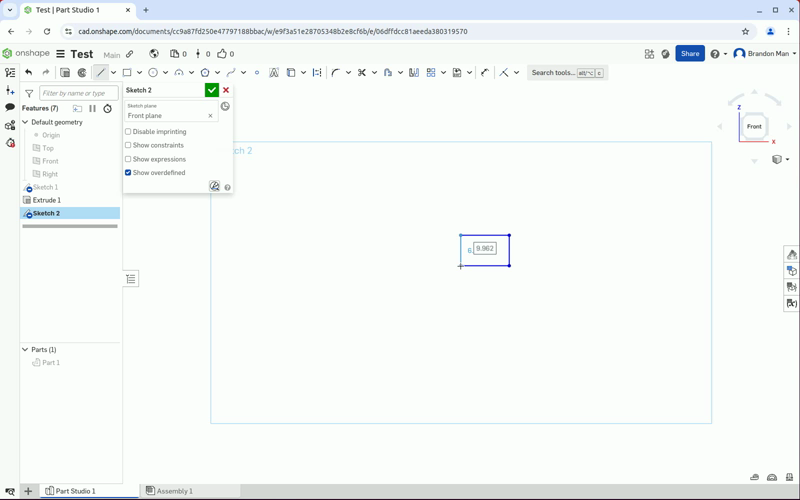
key_up(shift)
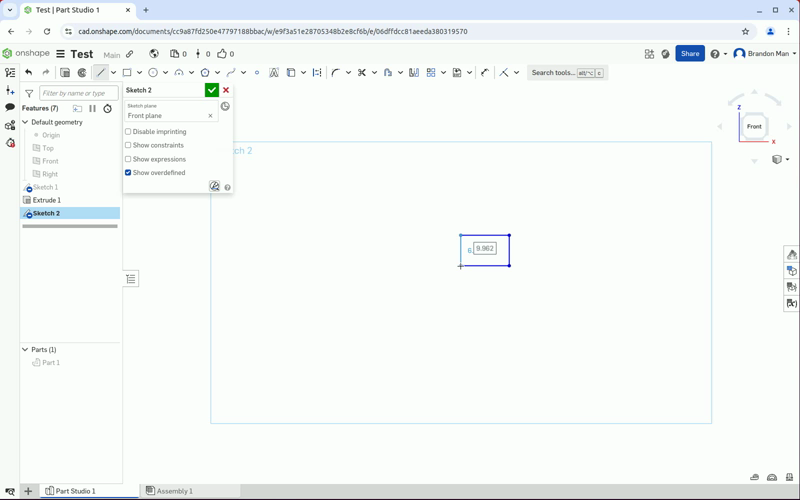
click(460, 265)
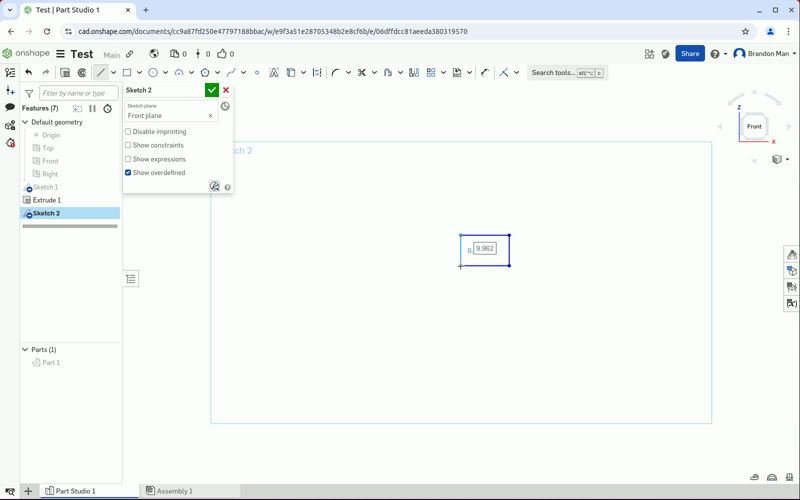
key(esc)
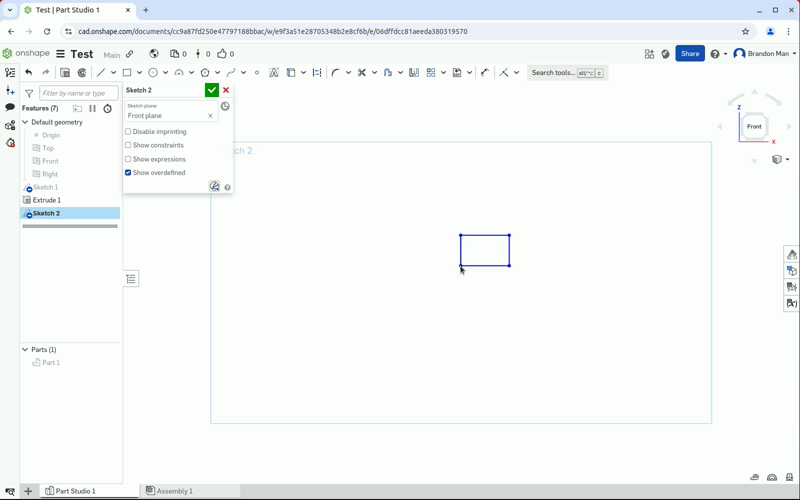
mouse_move(475, 247)
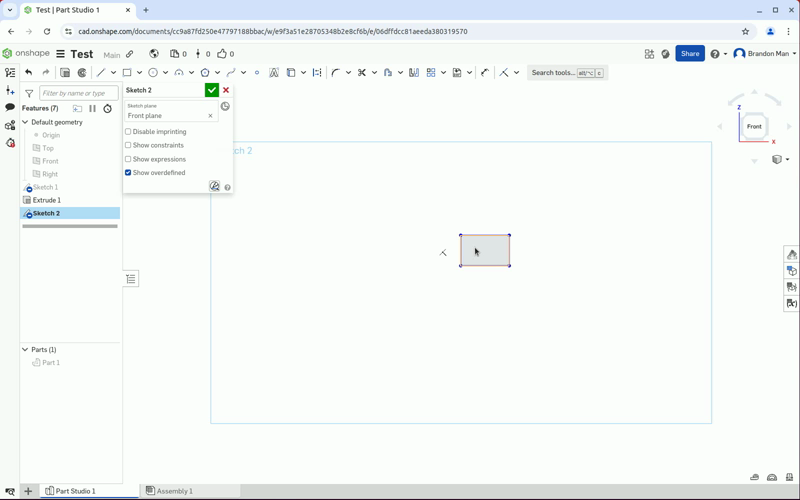
scroll(6)
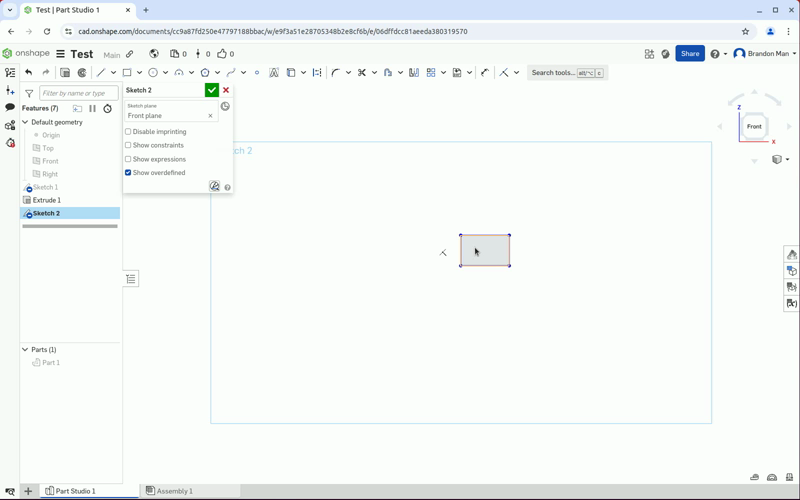
scroll(6)
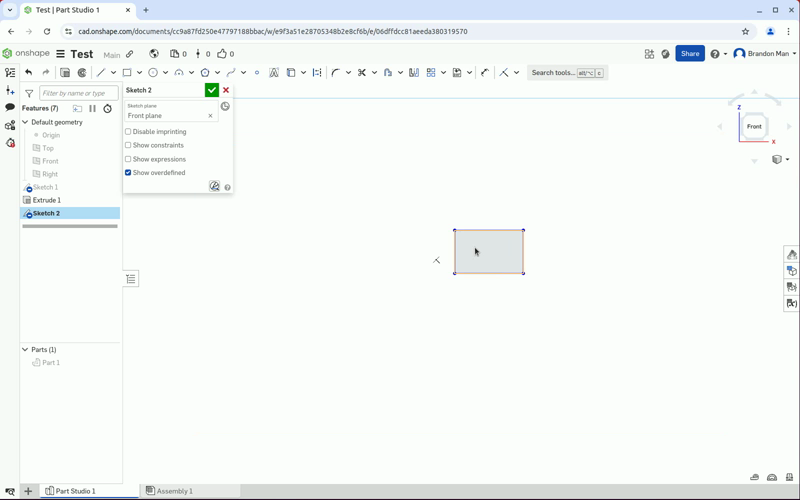
scroll(6)
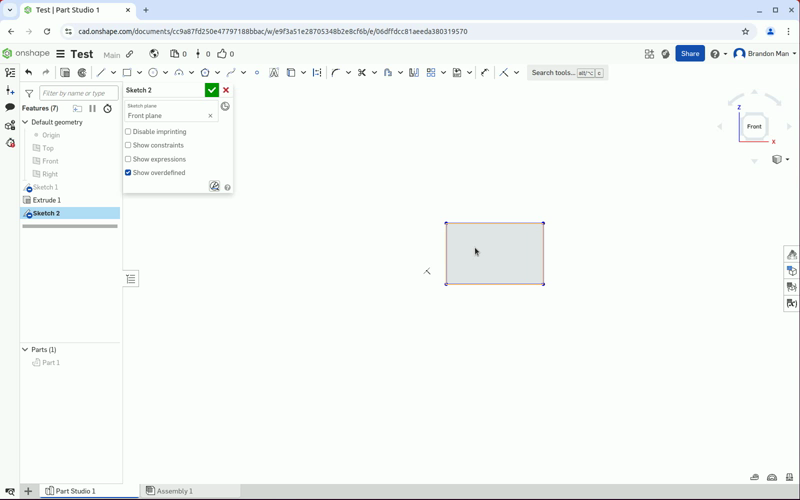
scroll(6)
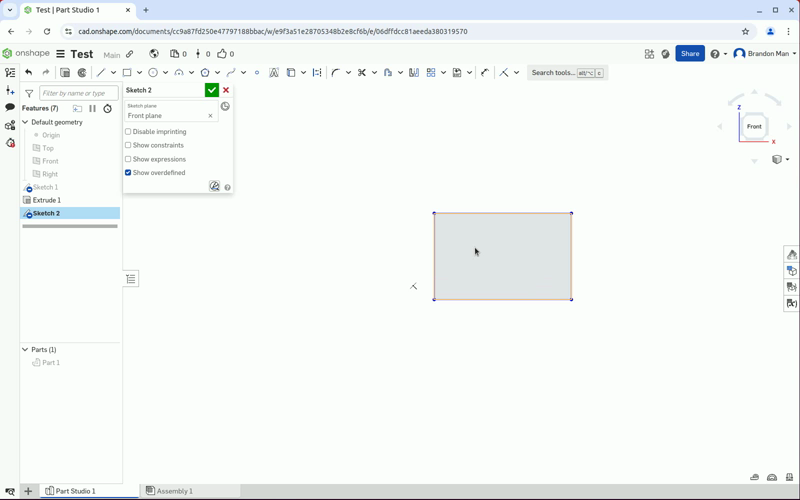
scroll(6)
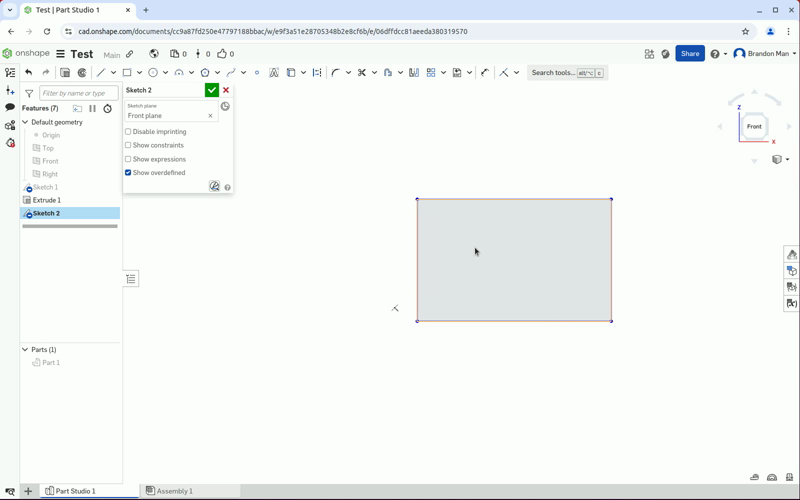
scroll(6)
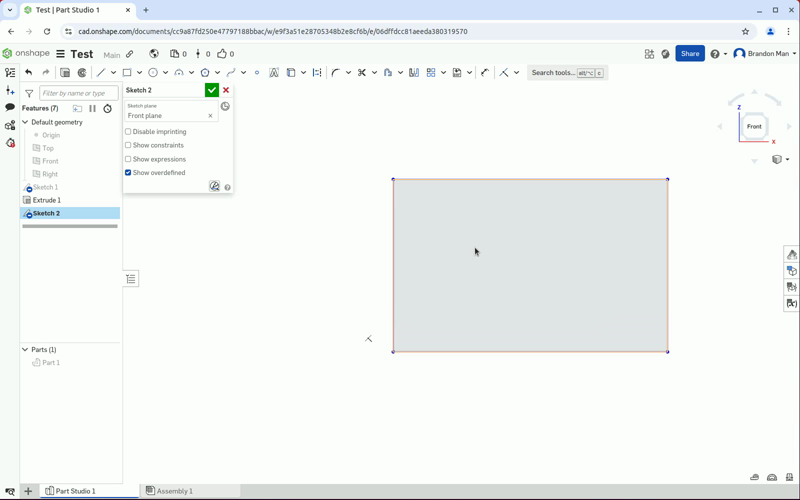
scroll(6)
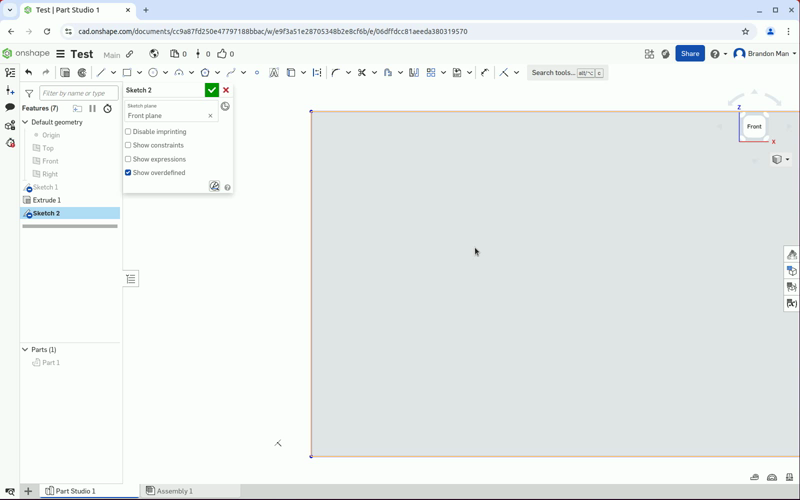
click(475, 247)
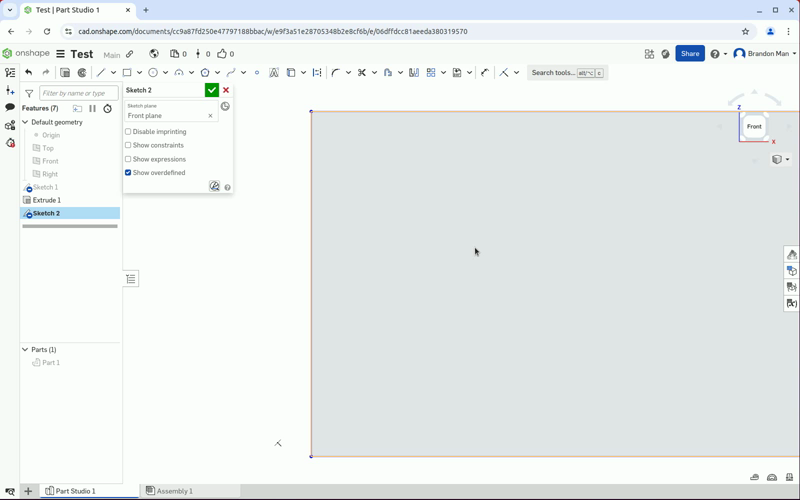
scroll(-6)
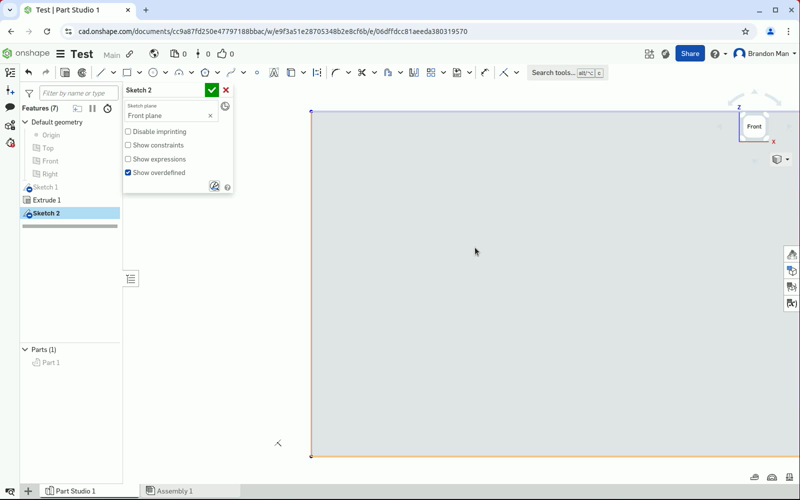
scroll(-6)
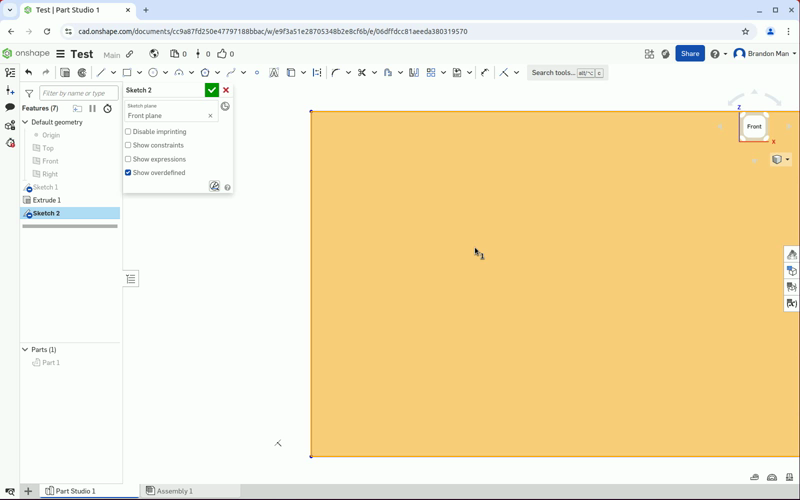
scroll(-6)
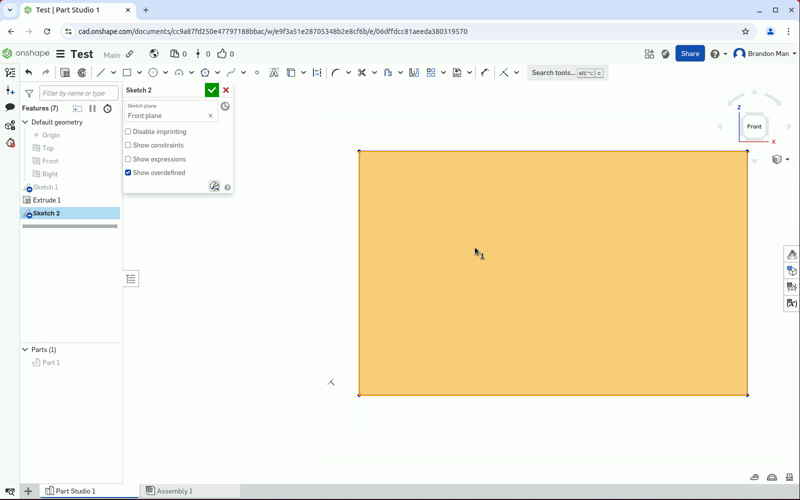
scroll(-6)
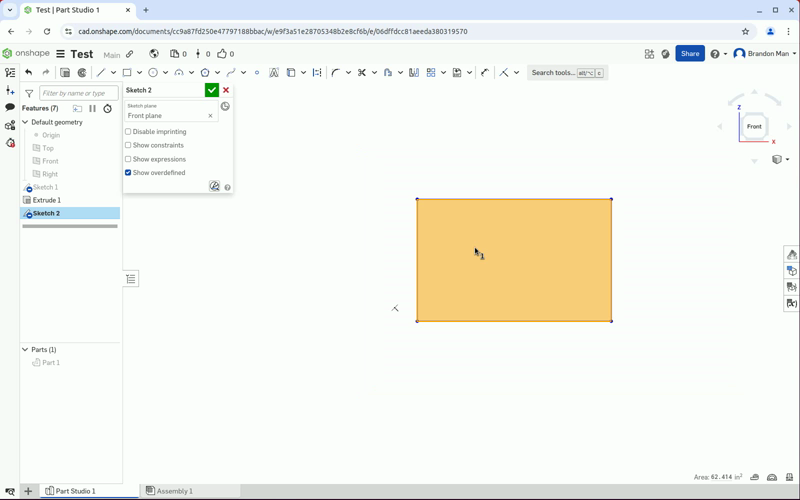
scroll(-6)
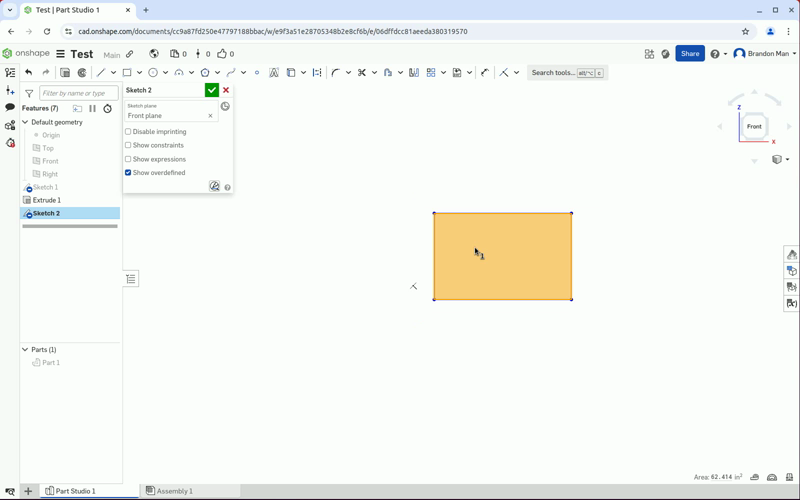
scroll(-6)
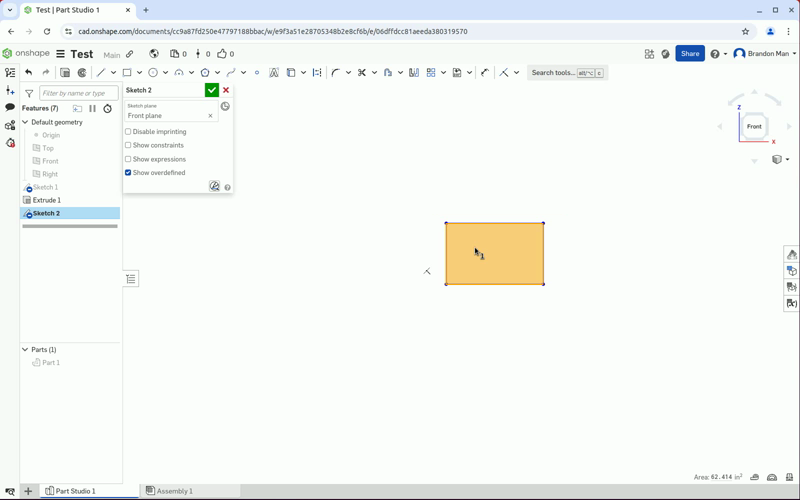
scroll(-6)
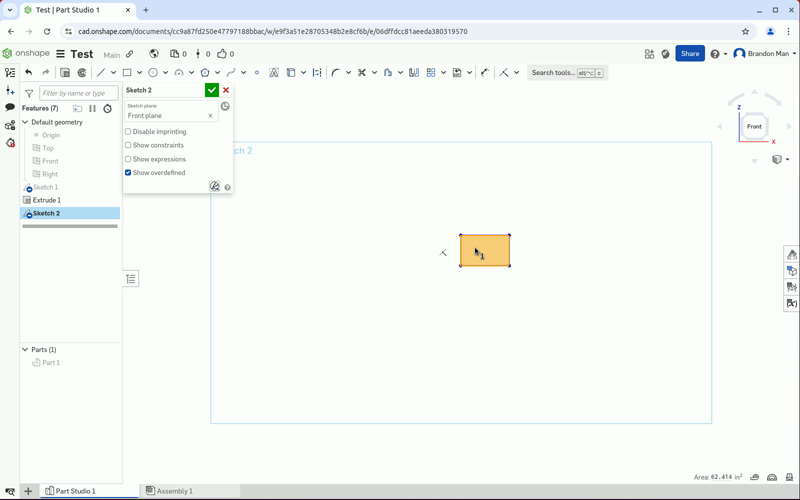
mouse_move(73, 352)
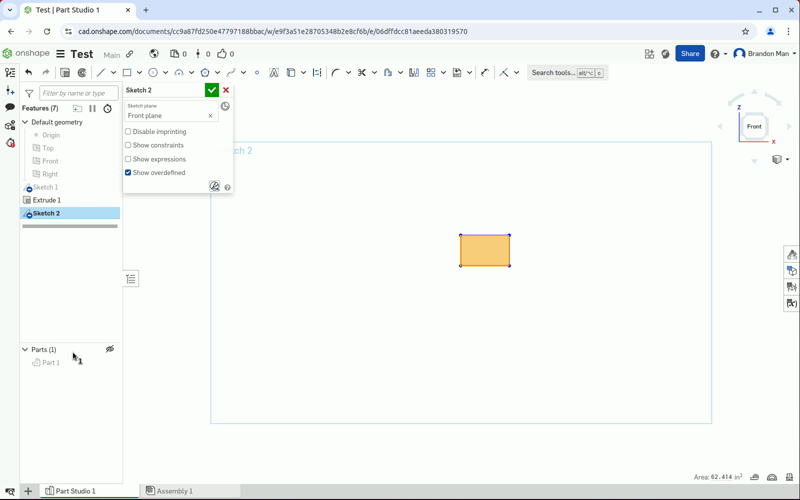
key(shift+y)
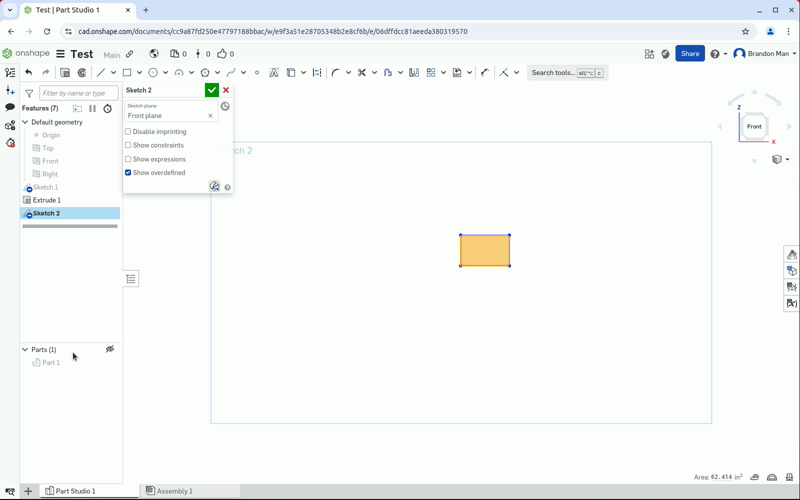
key(shift+e)
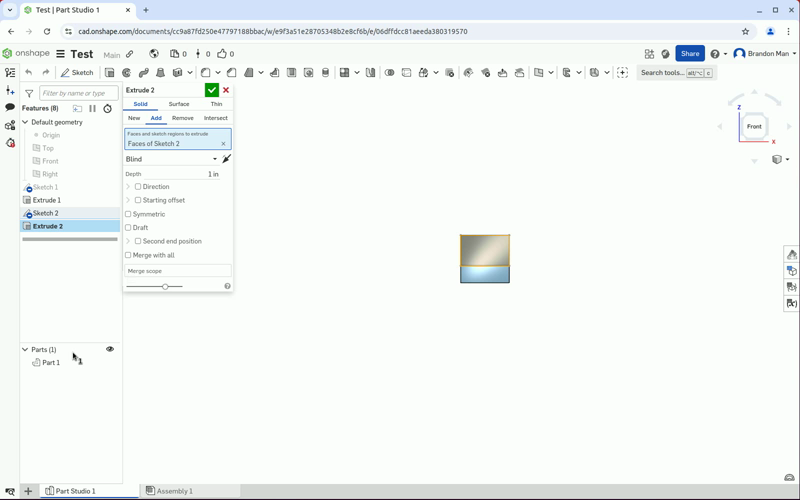
mouse_move(143, 106)
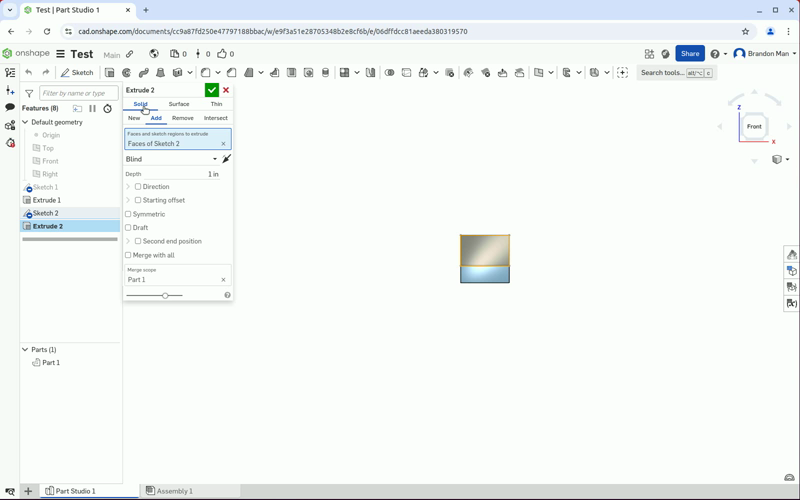
click(143, 106)
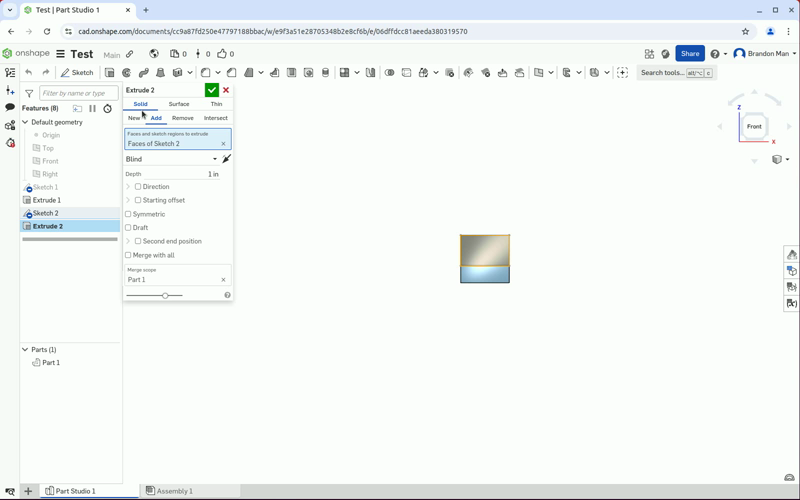
mouse_move(137, 120)
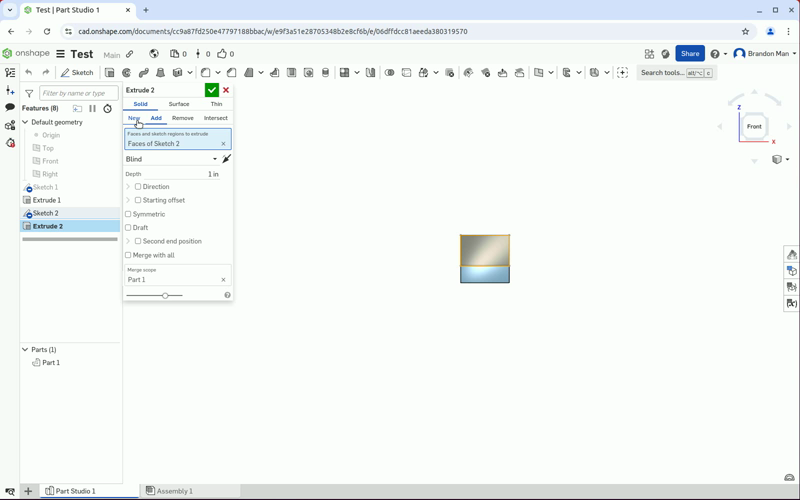
click(137, 120)
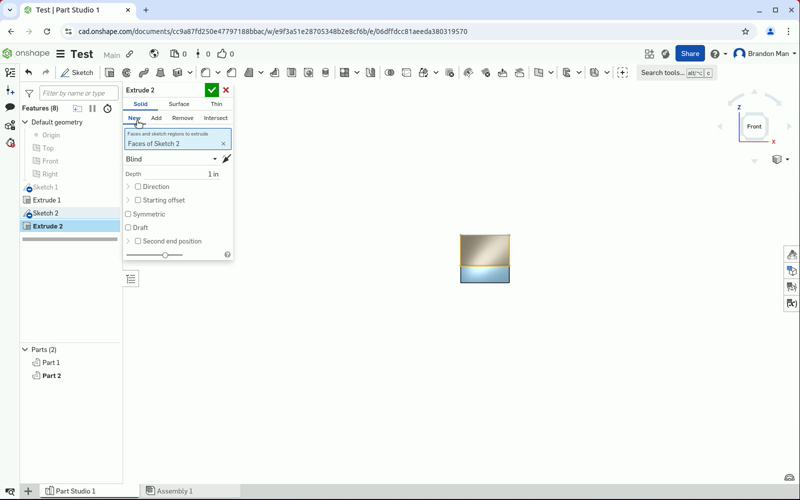
key(tab, 4)
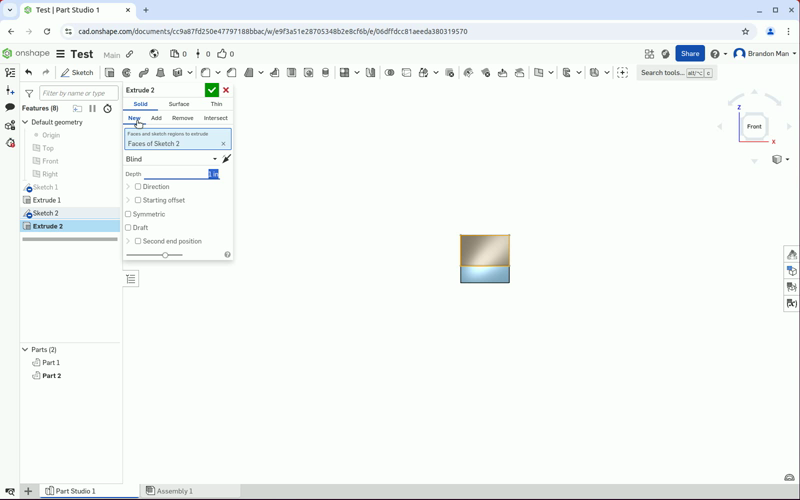
text(-7.462)
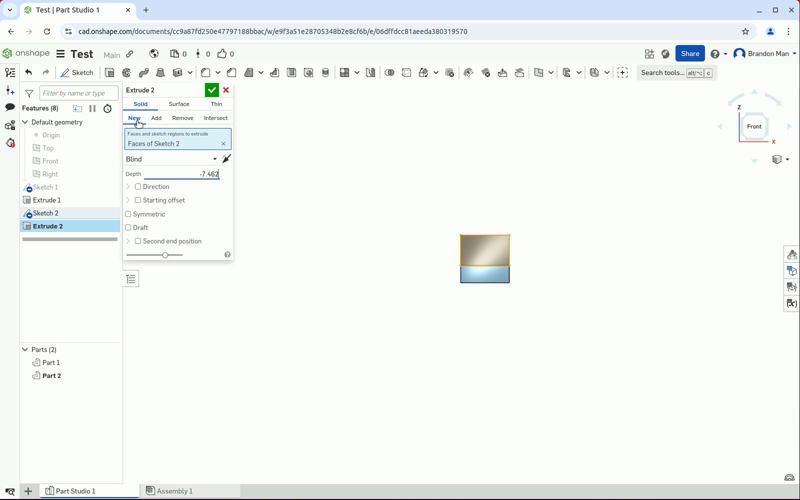
key(enter)
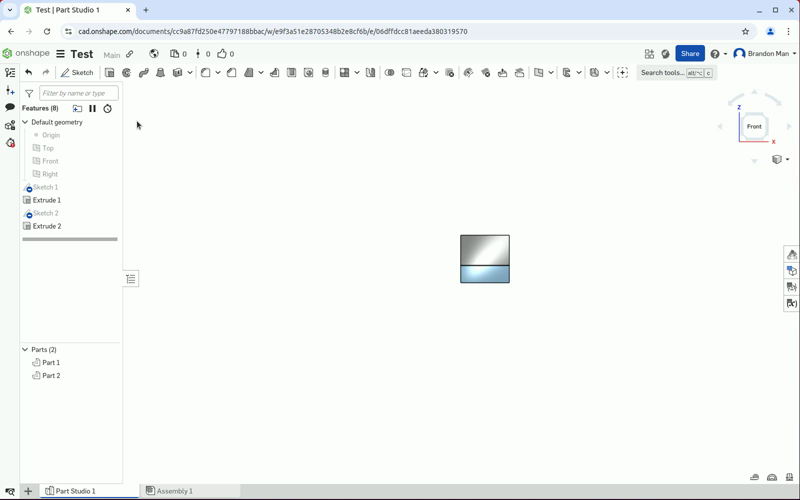
key(shift+h)
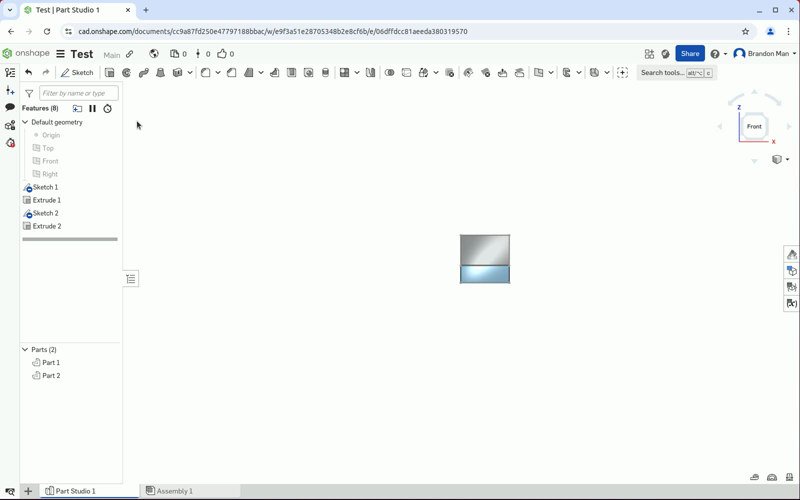
key(shift+h)
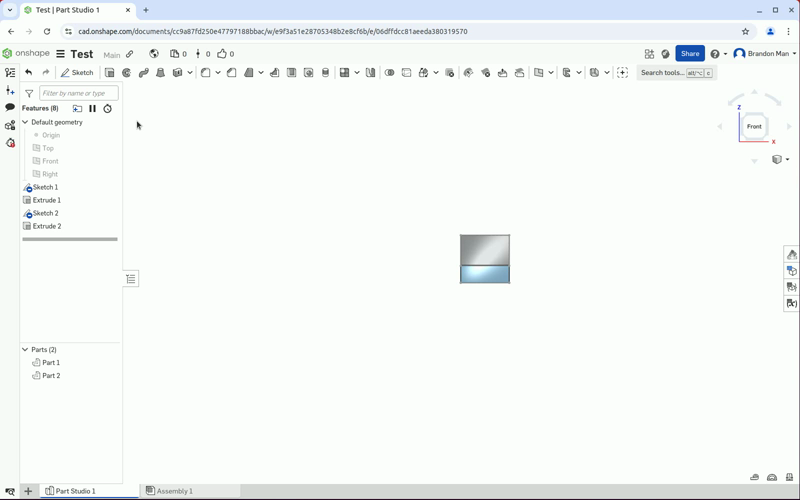
key(shift+7)
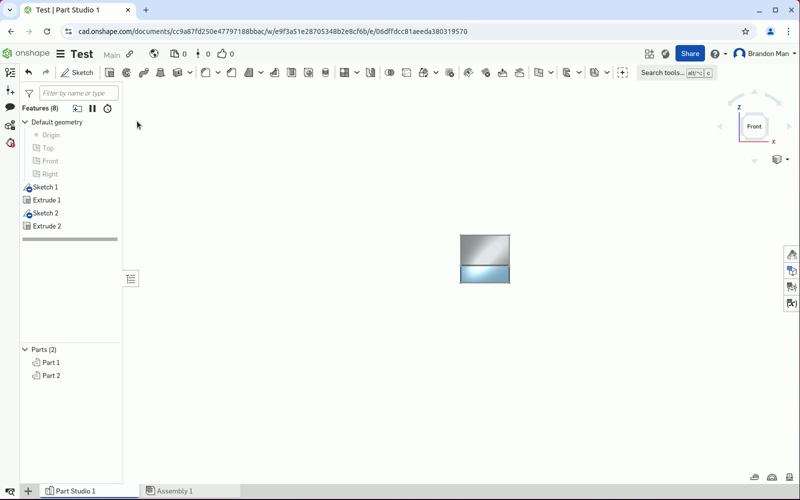
key(left, 2)
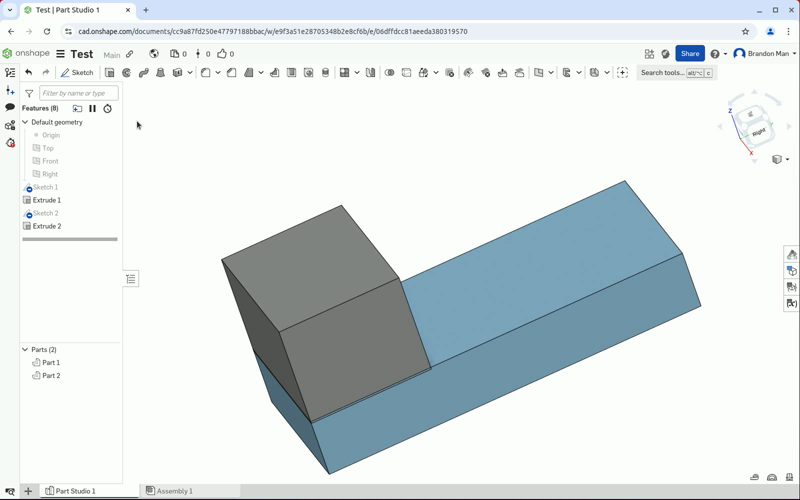
key(down, 2)
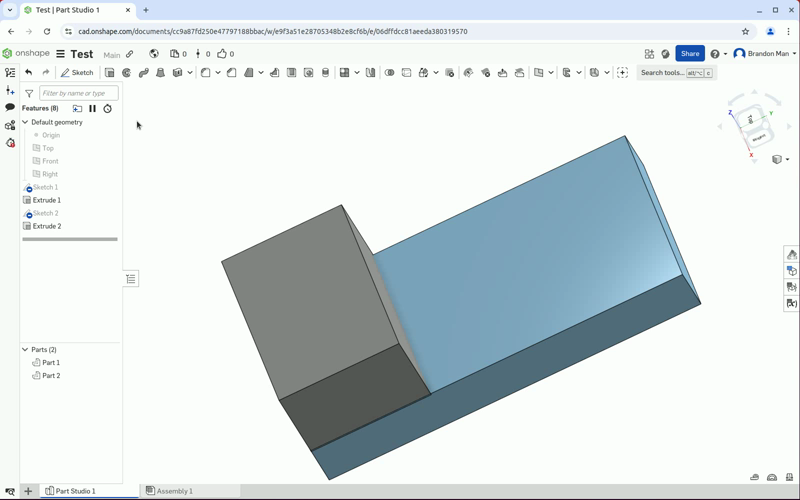
key(up, 2)
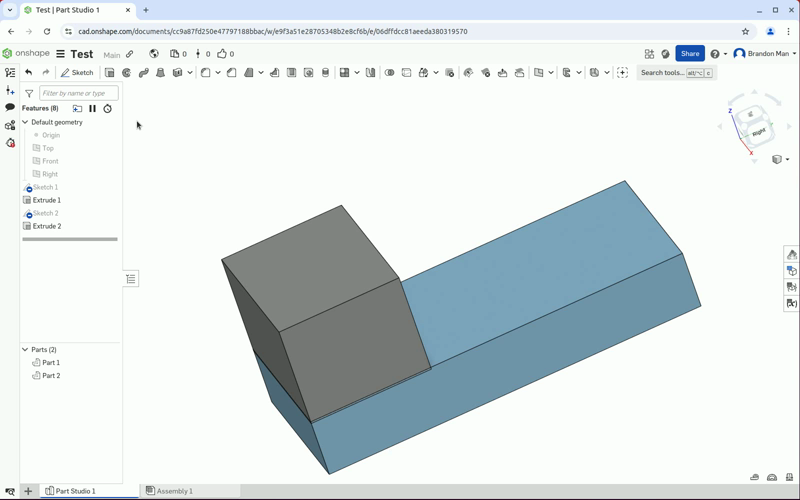
key(right, 2)
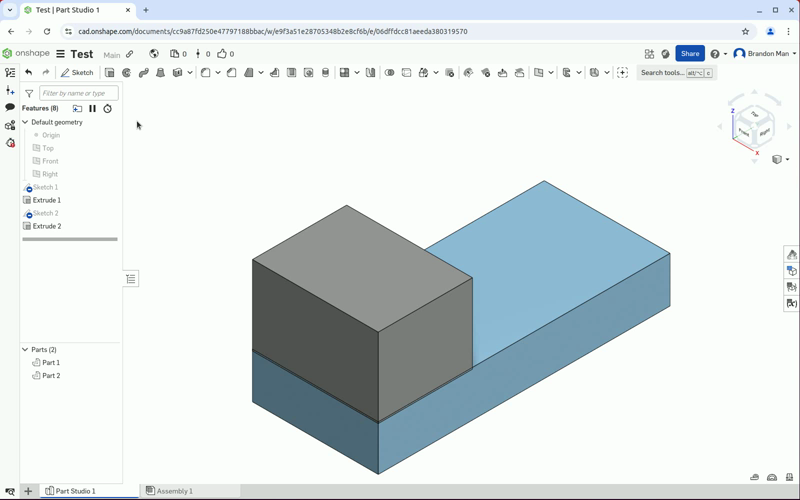
mouse_move(73, 189)
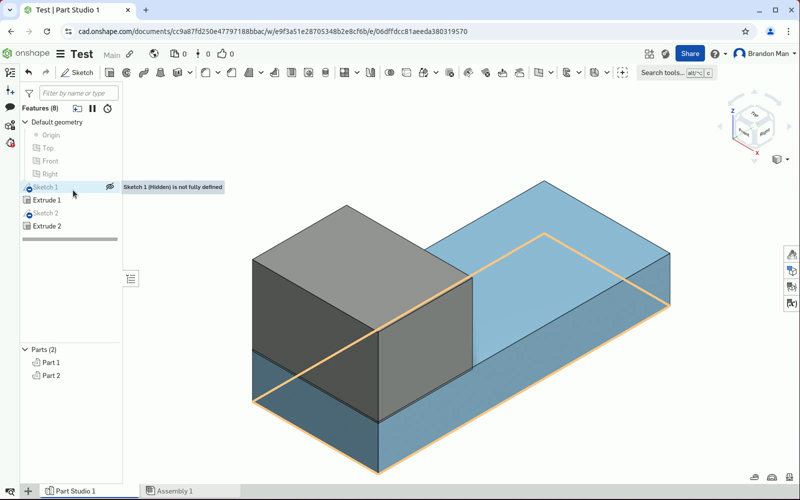
click(73, 189)